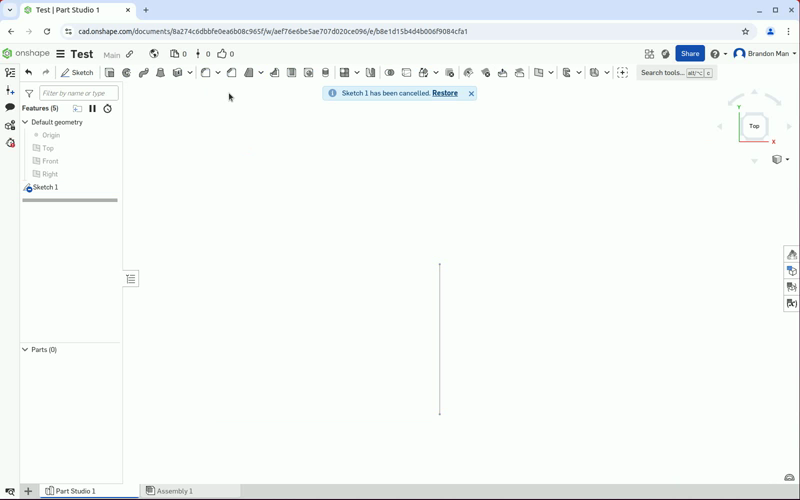
key(shift+h)
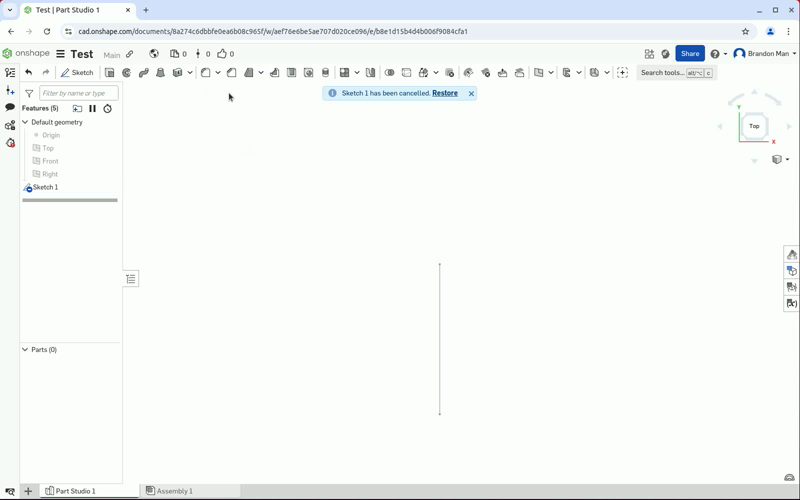
key(shift+s)
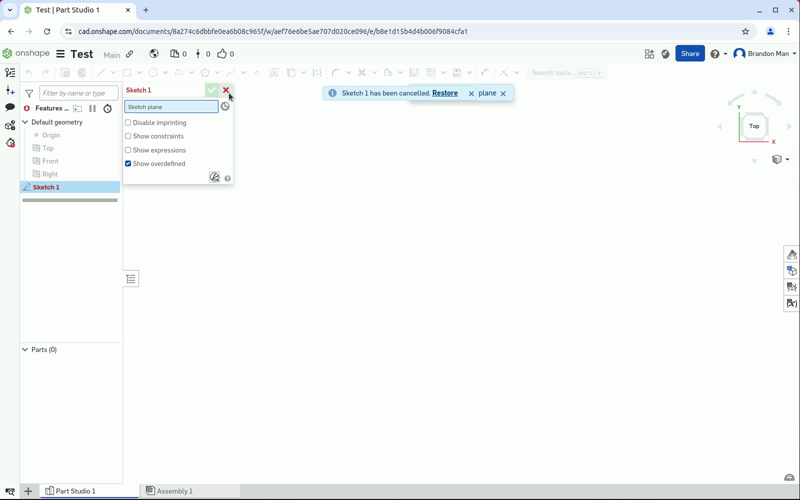
mouse_move(73, 150)
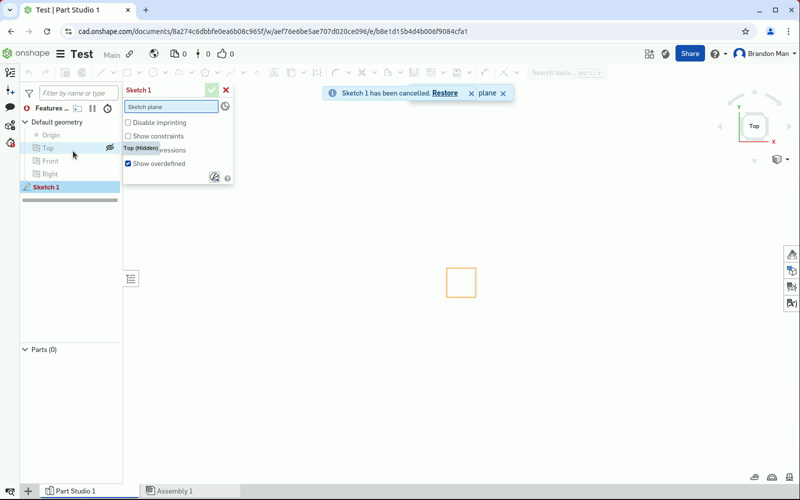
click(73, 150)
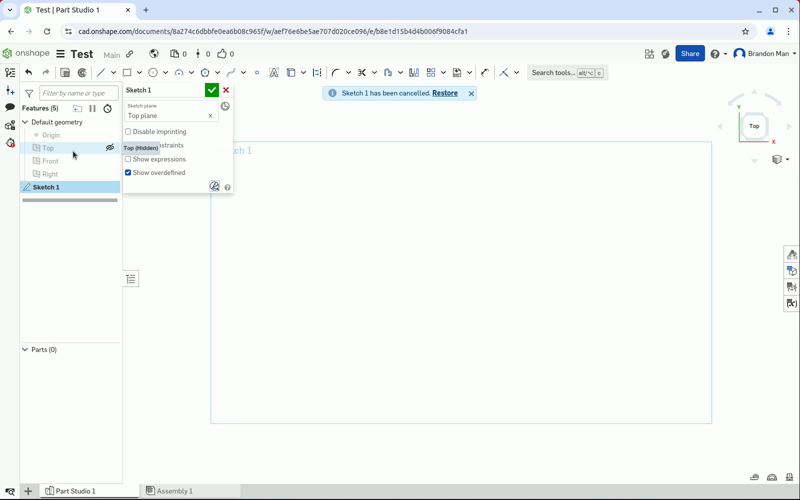
mouse_move(73, 352)
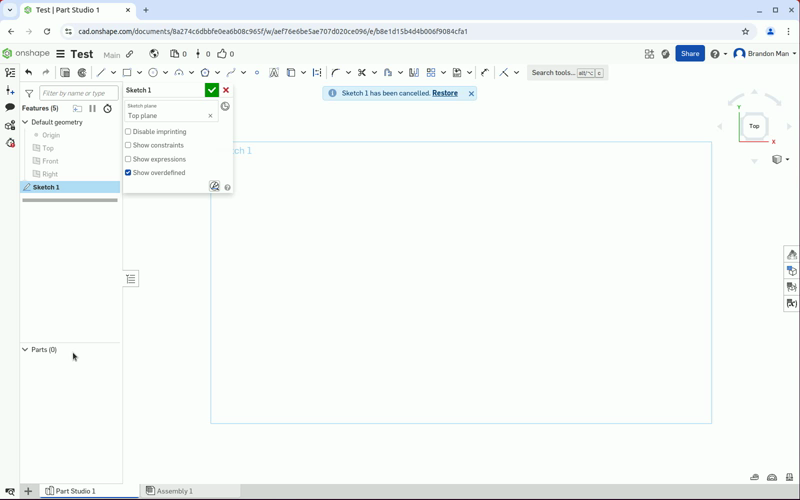
key(y)
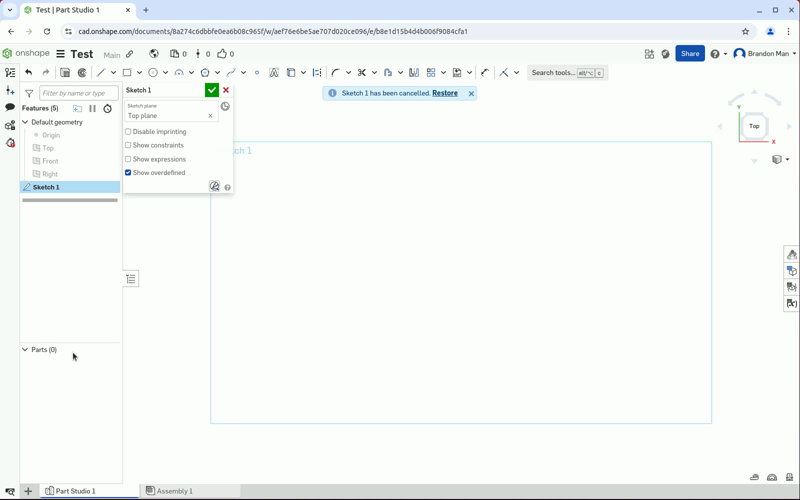
key(l)
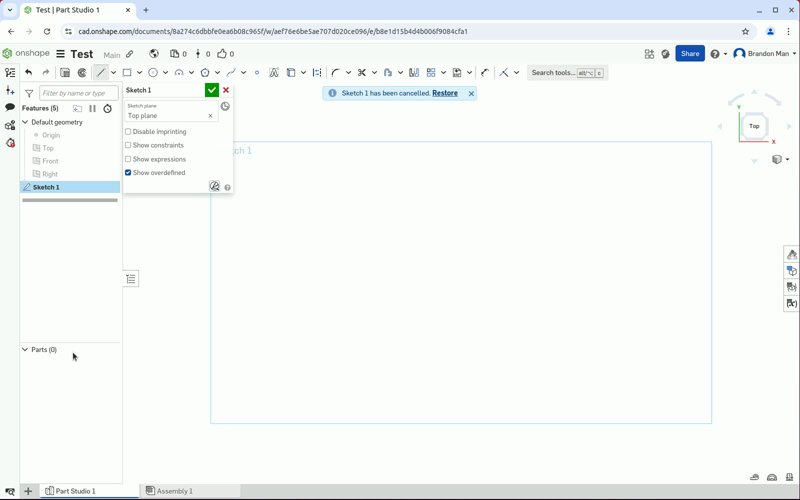
key_down(shift)
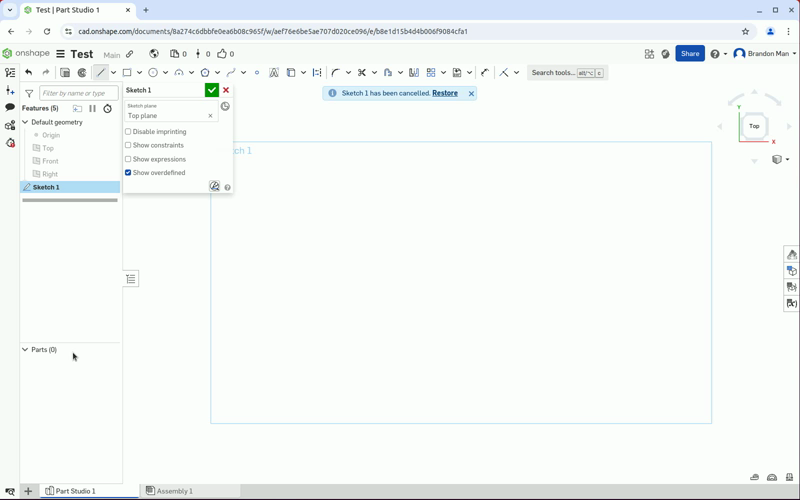
mouse_move(368, 353)
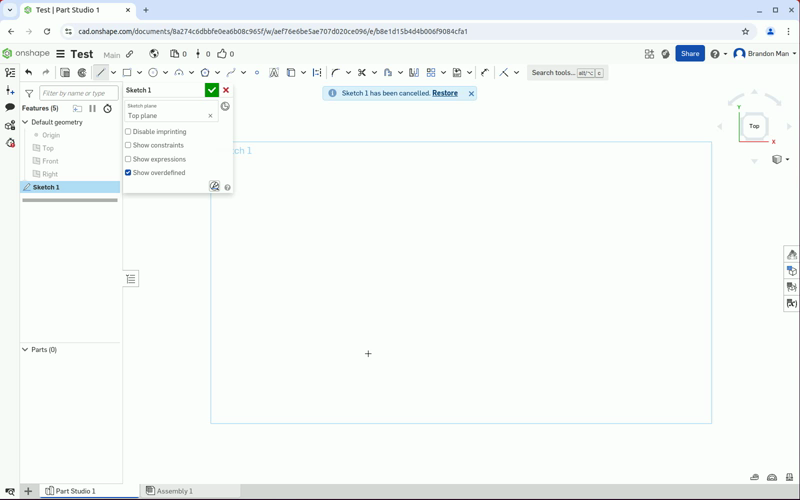
click(368, 353)
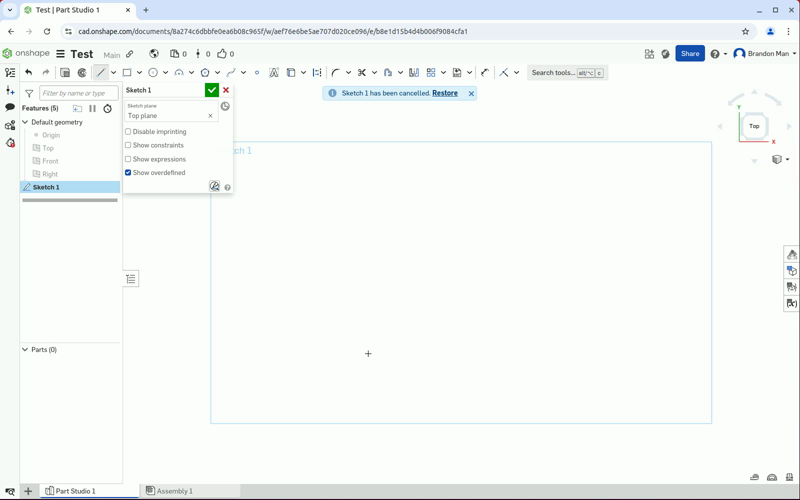
key_up(shift)
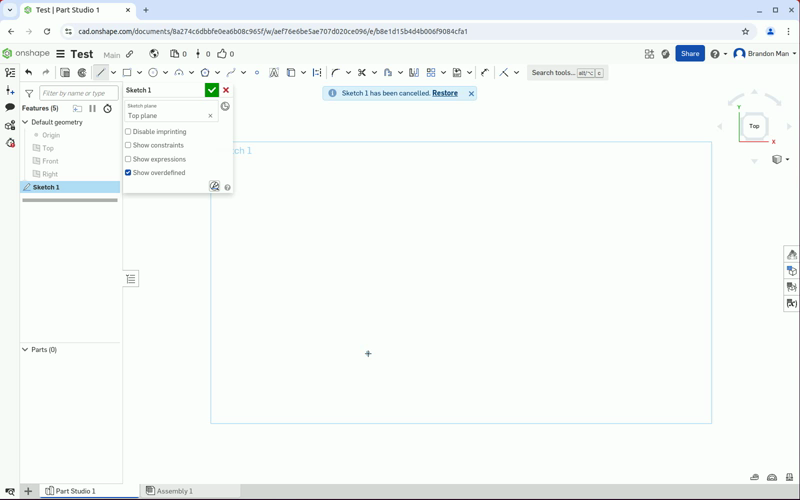
key_down(shift)
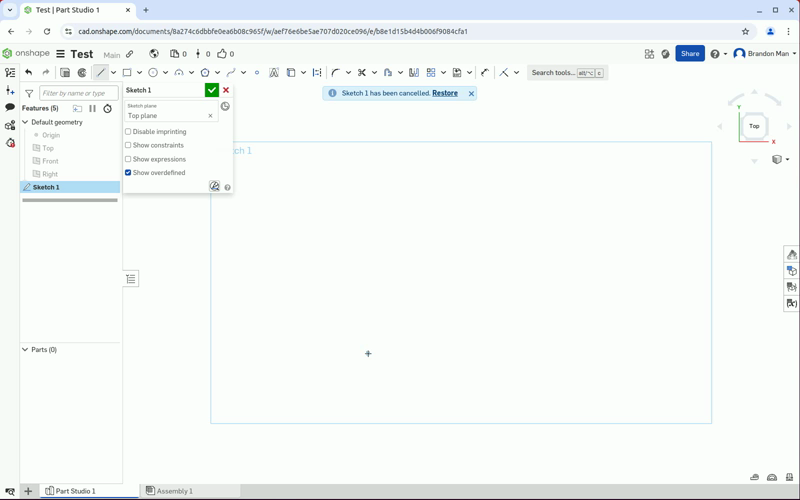
mouse_move(398, 353)
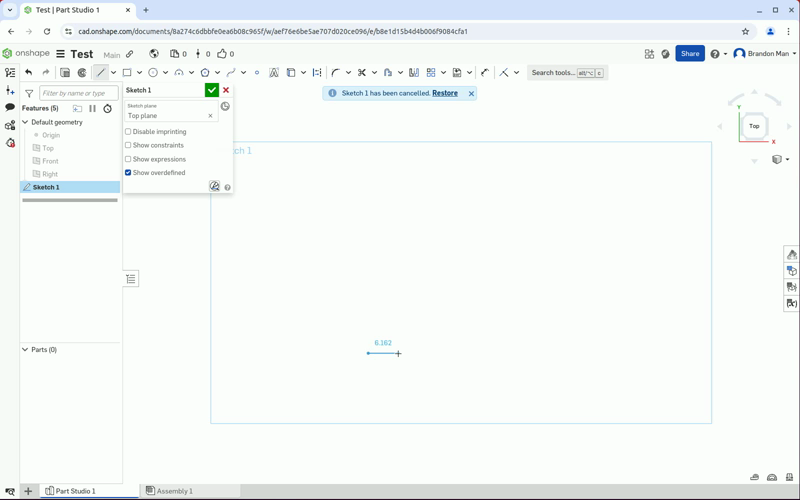
mouse_move(415, 353)
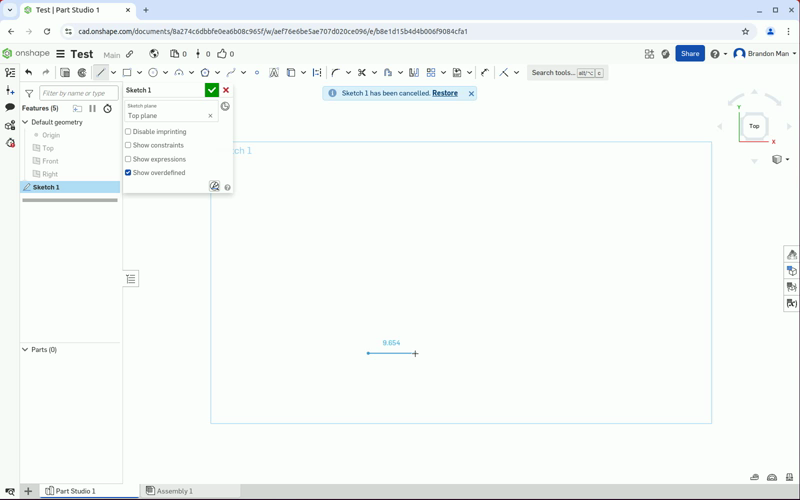
click(415, 353)
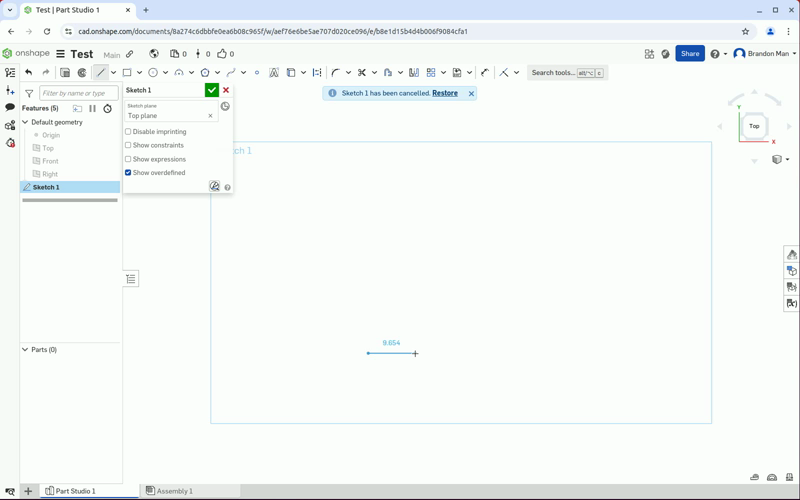
key_up(shift)
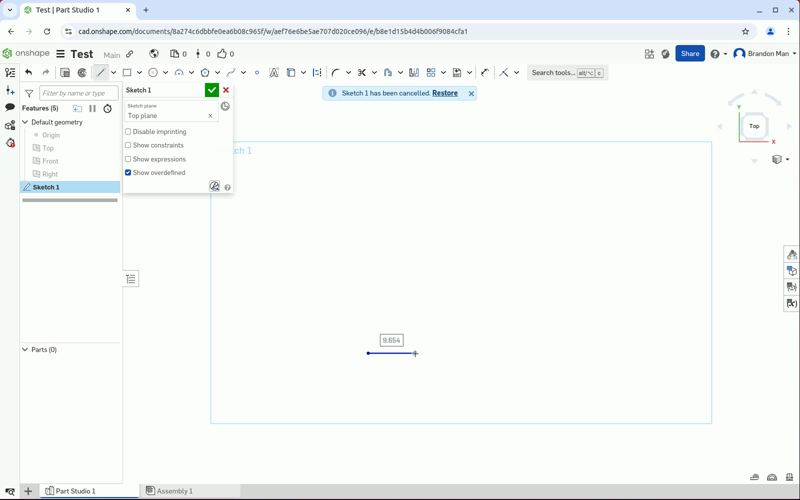
key_down(shift)
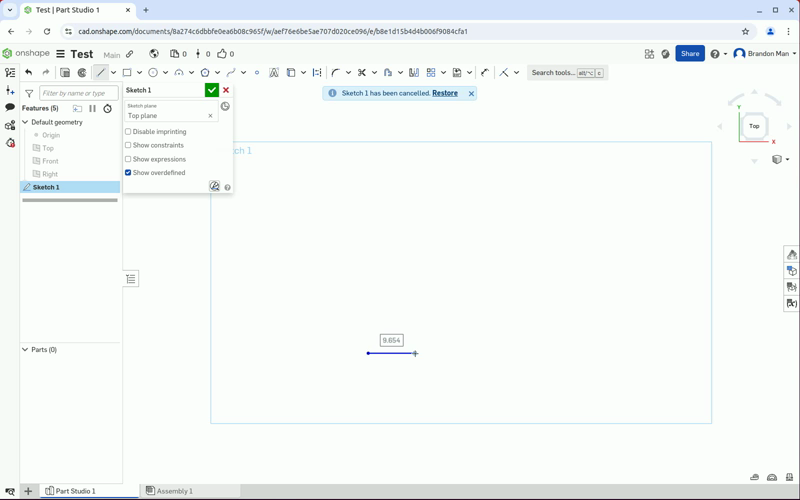
mouse_move(415, 214)
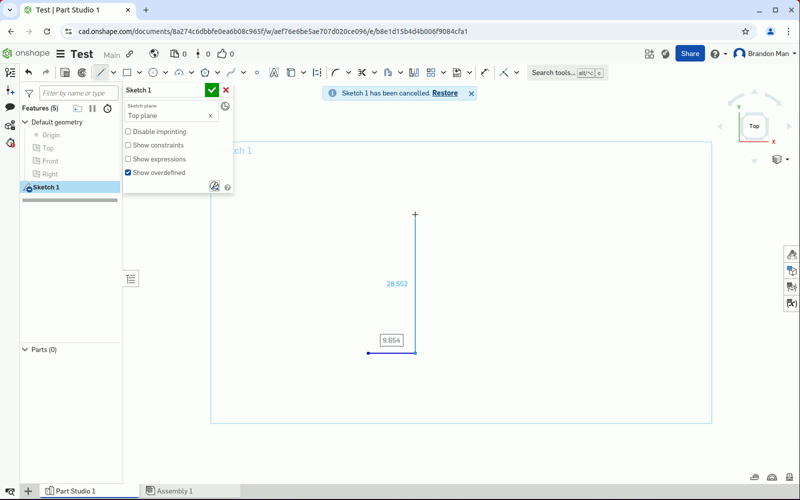
click(415, 214)
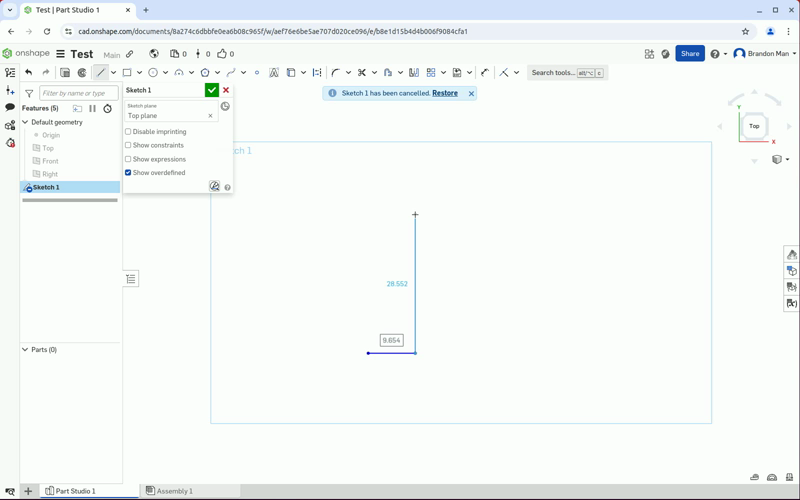
key_up(shift)
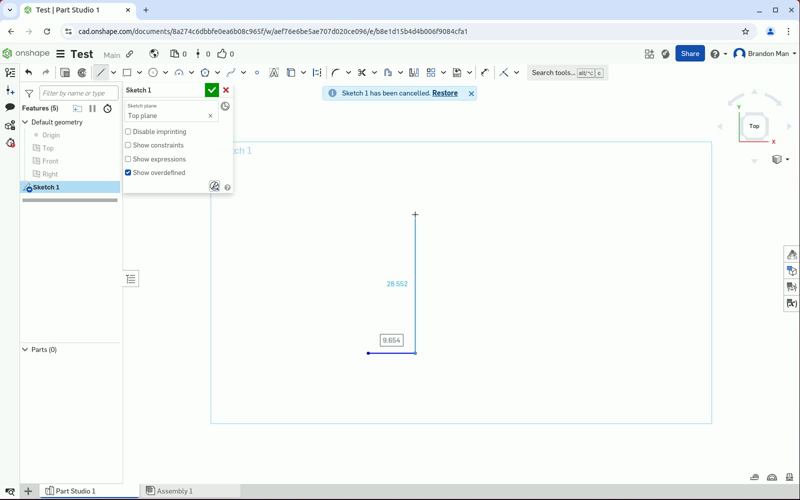
key_down(shift)
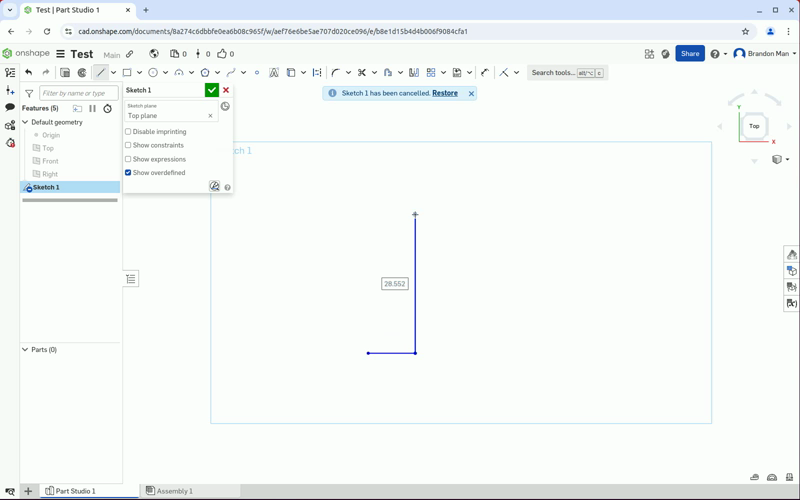
mouse_move(445, 214)
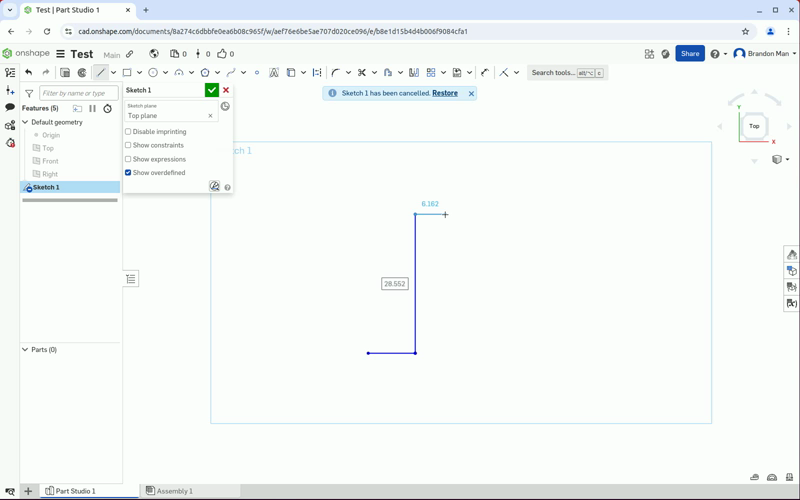
mouse_move(368, 214)
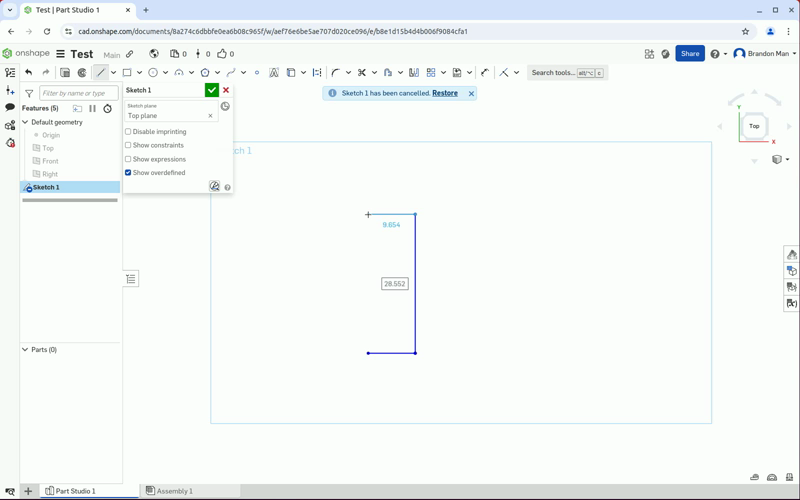
click(368, 214)
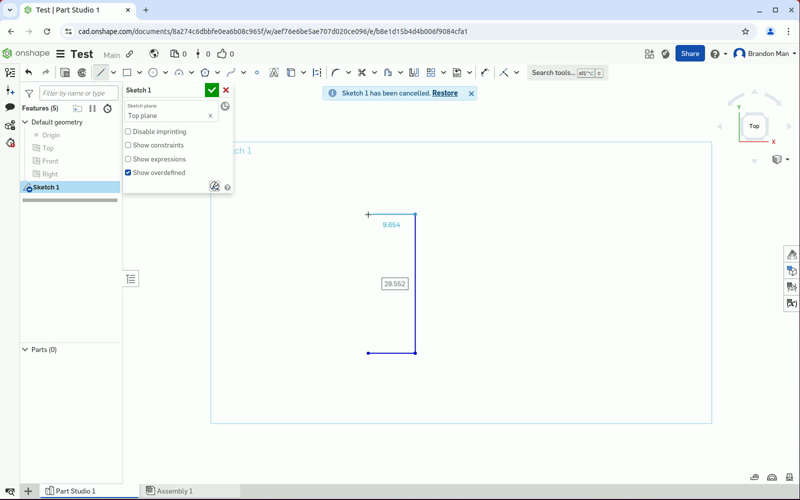
key_up(shift)
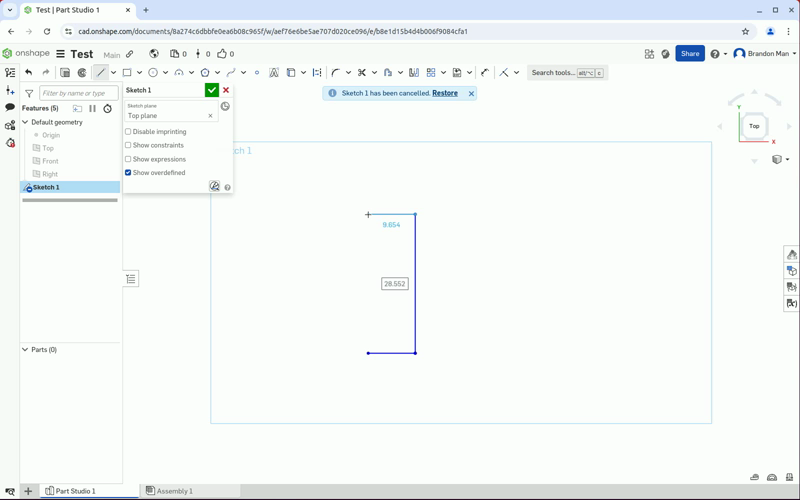
key_down(shift)
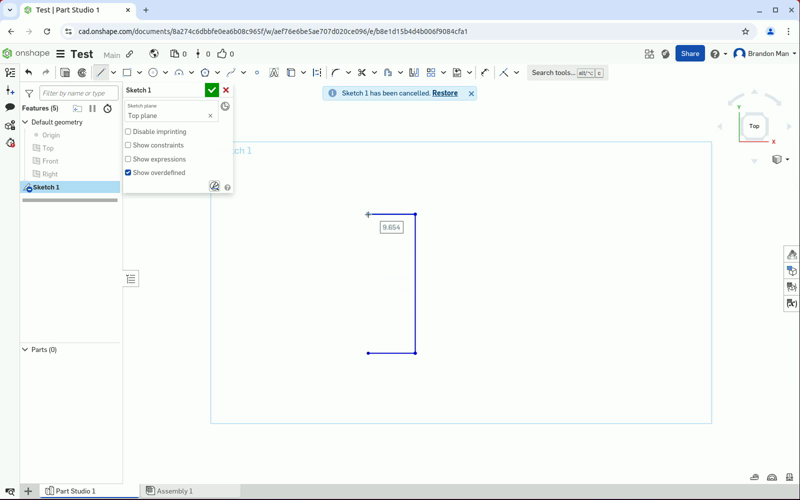
mouse_move(368, 353)
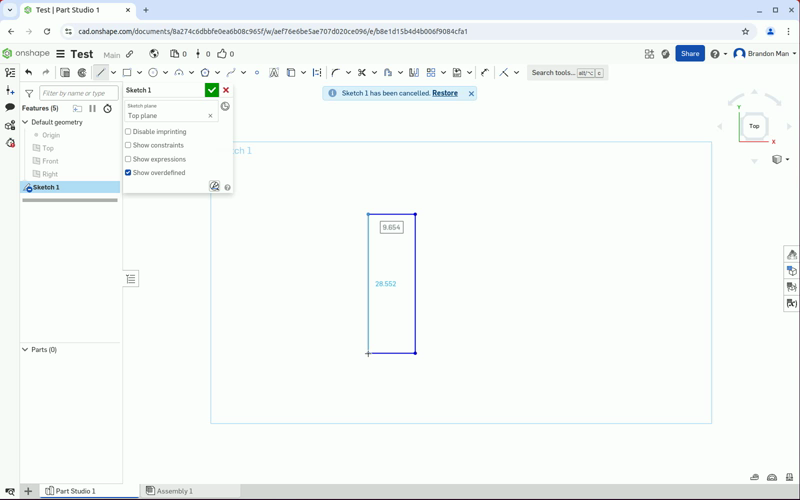
key_up(shift)
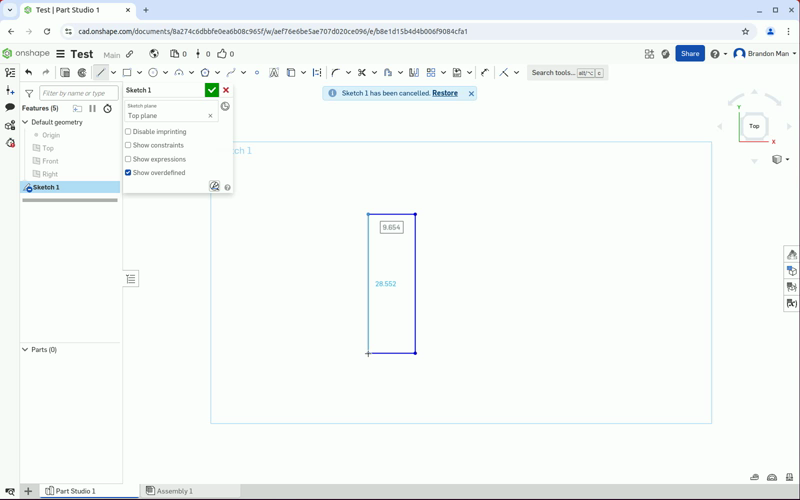
click(368, 353)
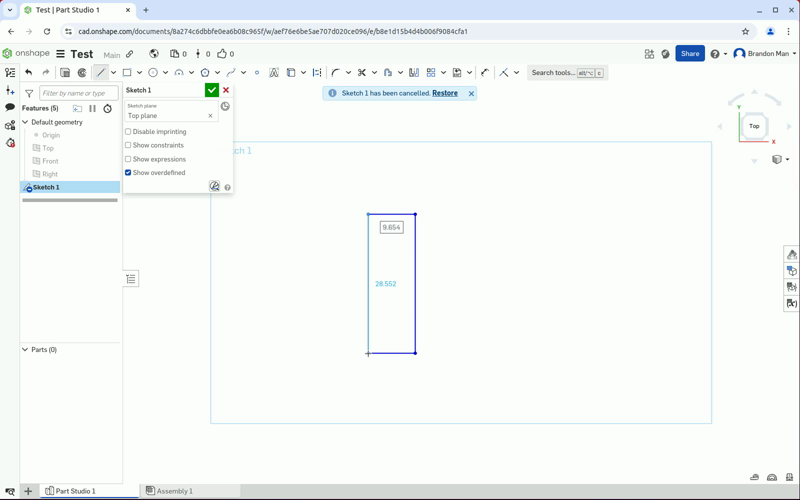
key(esc)
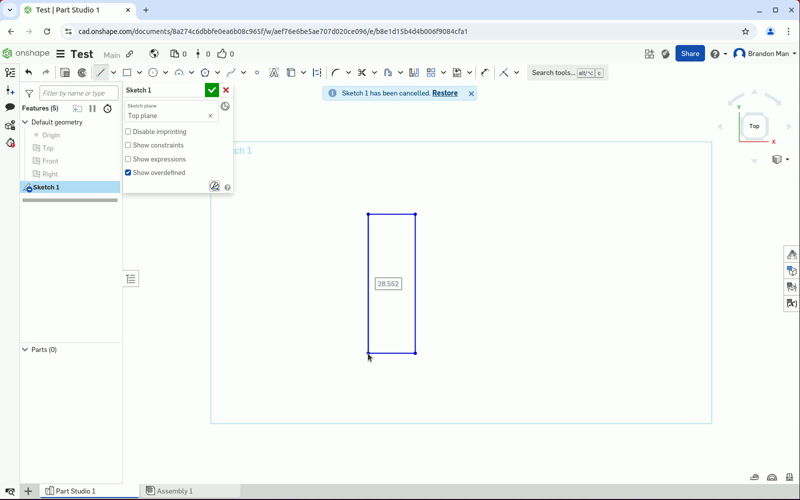
mouse_move(399, 313)
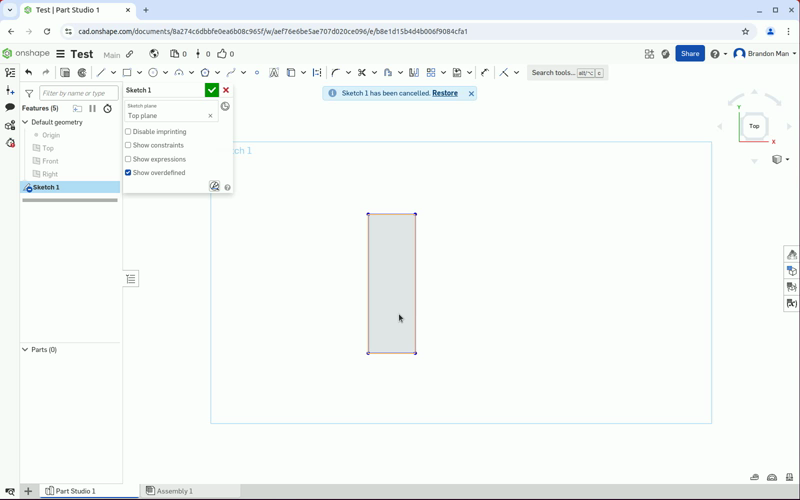
click(399, 313)
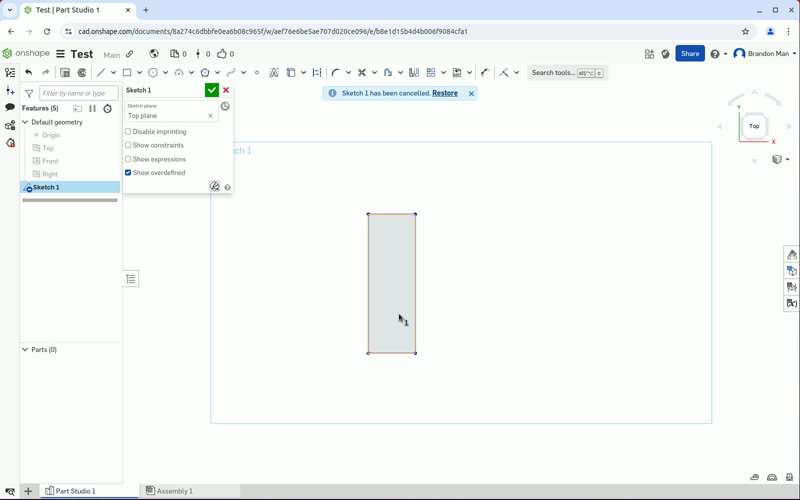
mouse_move(73, 352)
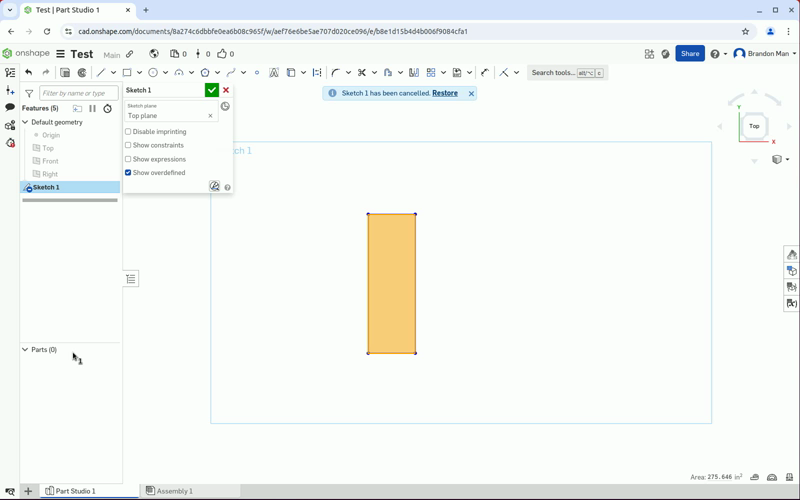
key(shift+y)
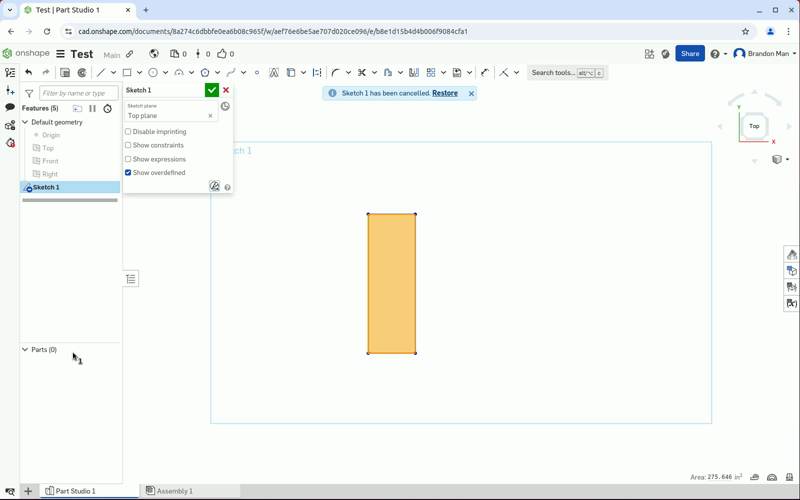
key(shift+e)
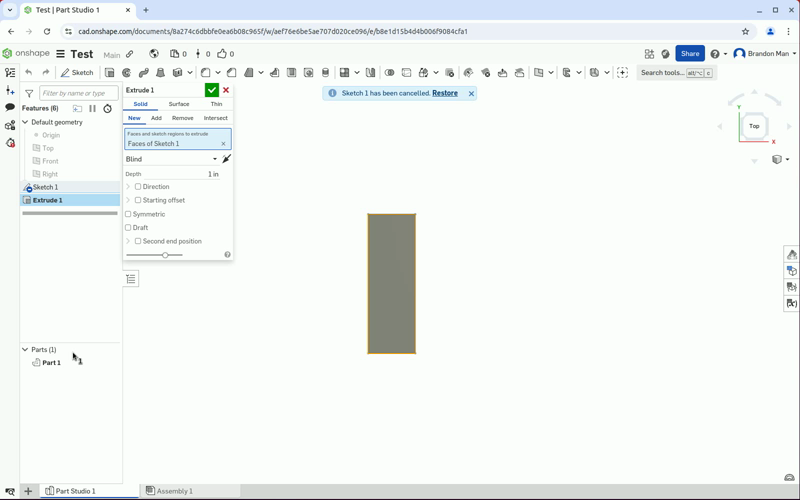
mouse_move(143, 106)
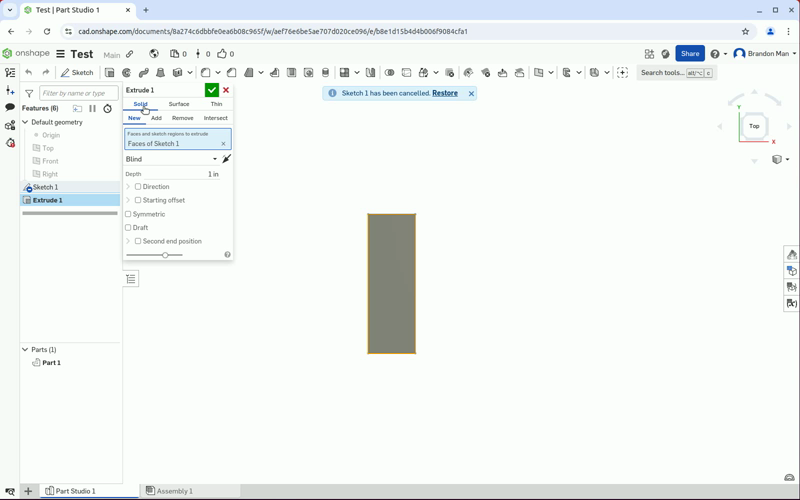
click(143, 106)
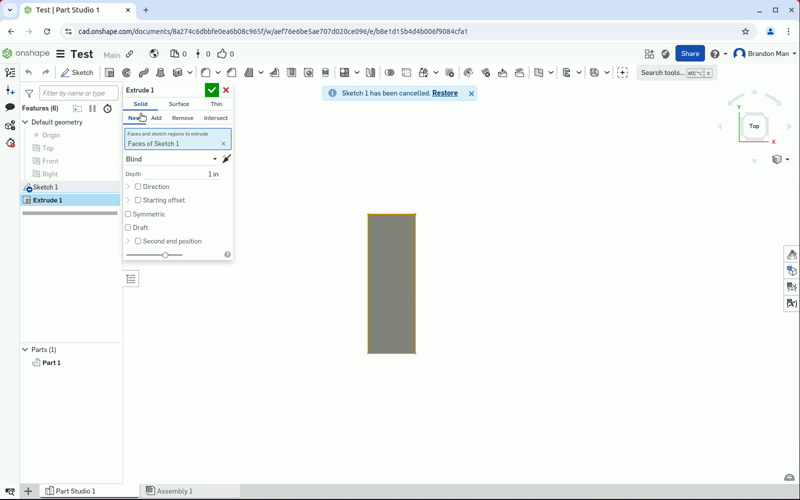
mouse_move(137, 120)
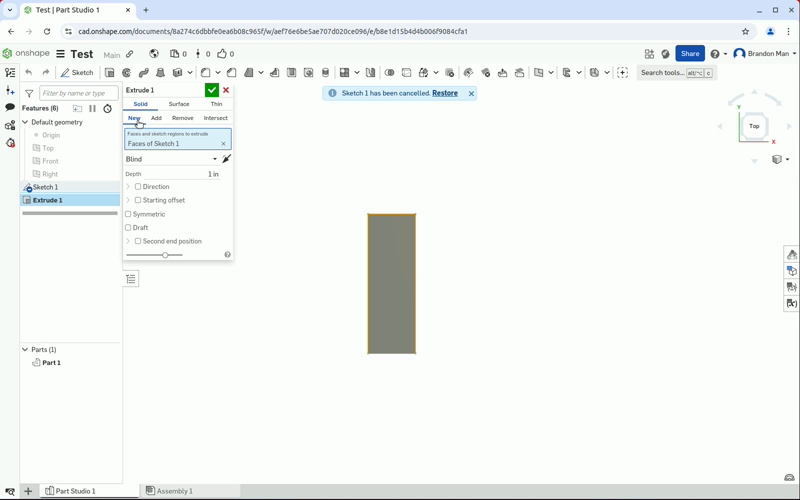
click(137, 120)
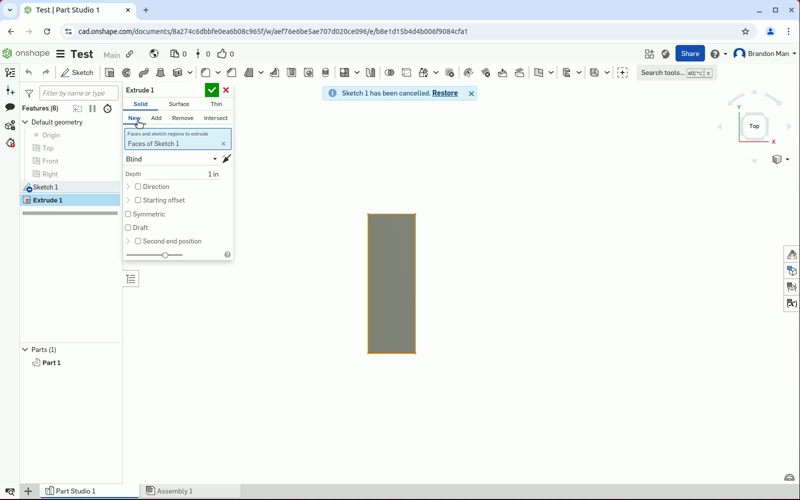
key(tab, 4)
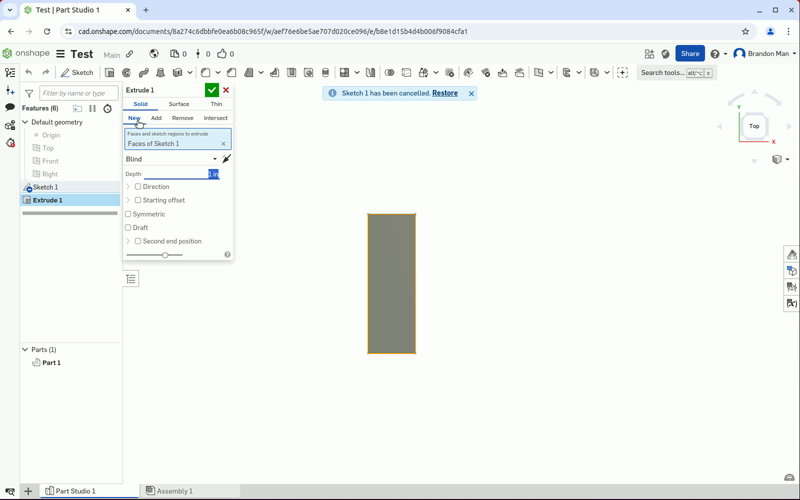
text(3.129)
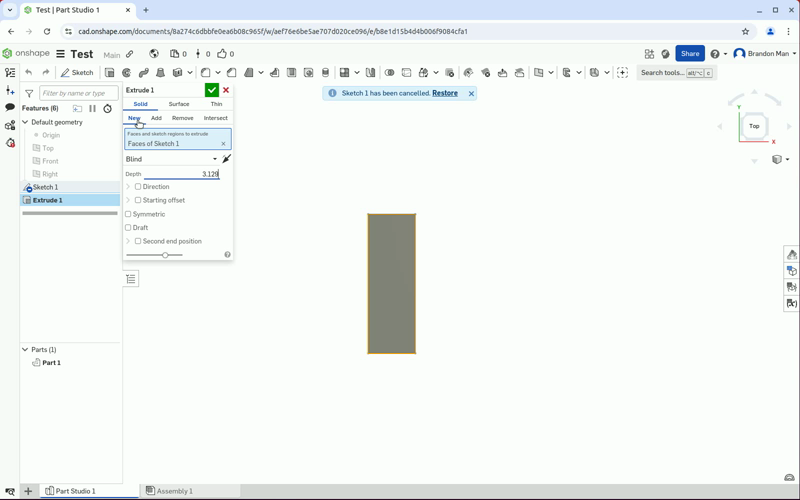
key(enter)
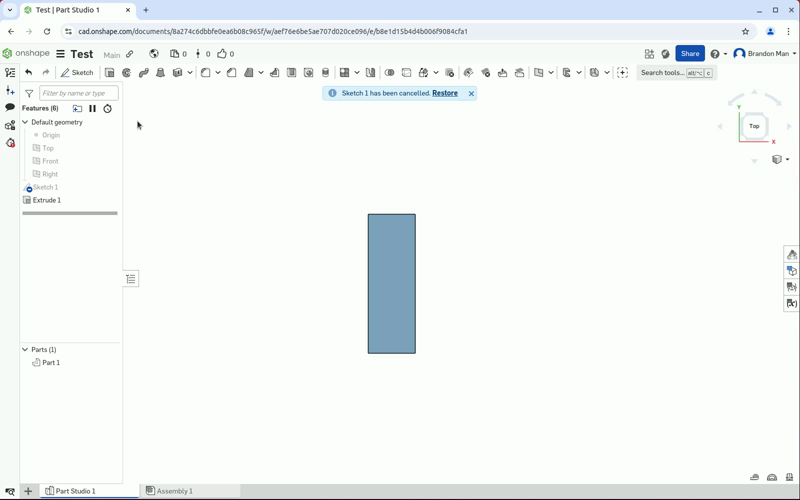
key(shift+h)
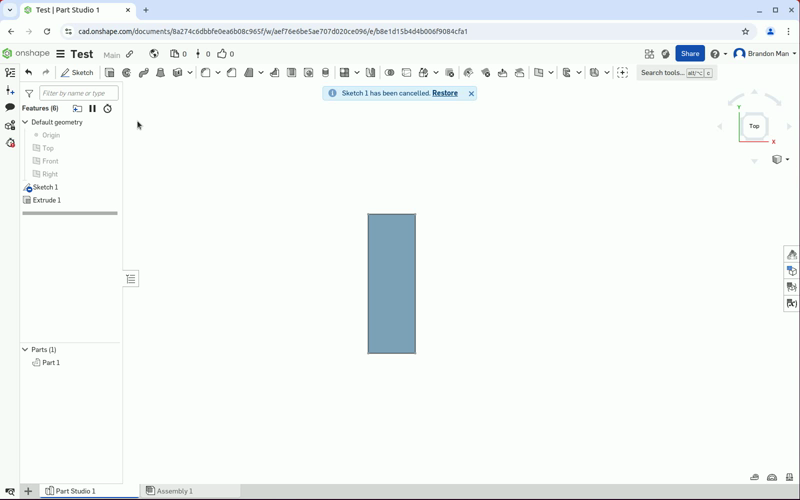
key(shift+h)
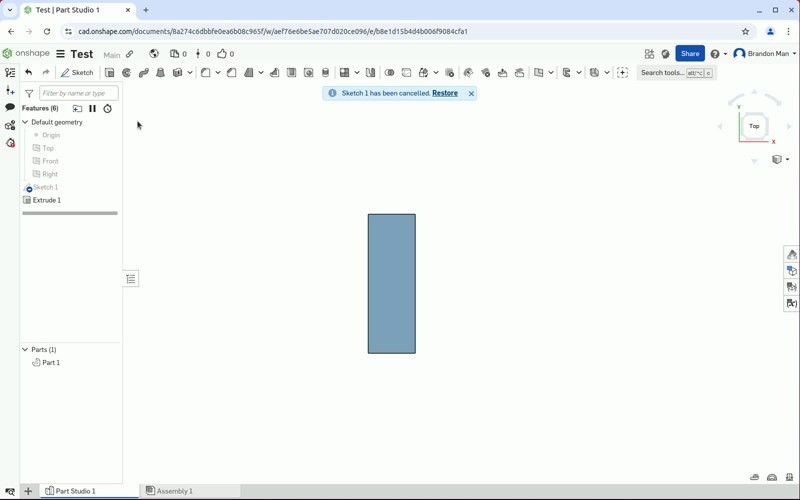
mouse_move(73, 189)
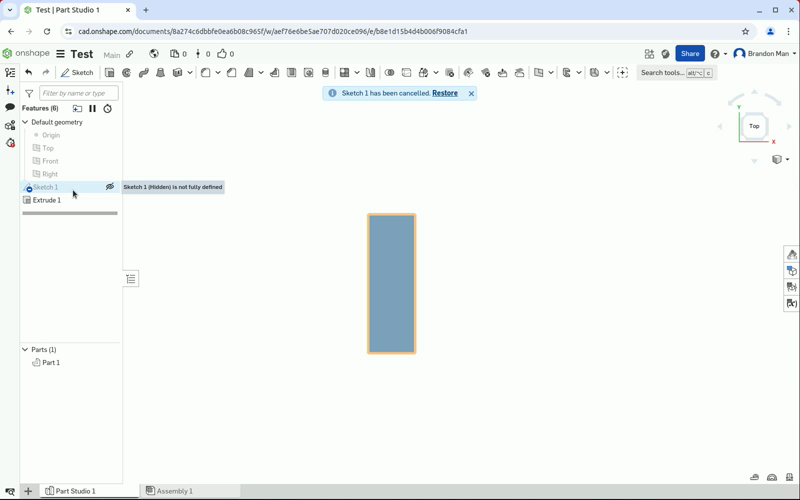
click(73, 189)
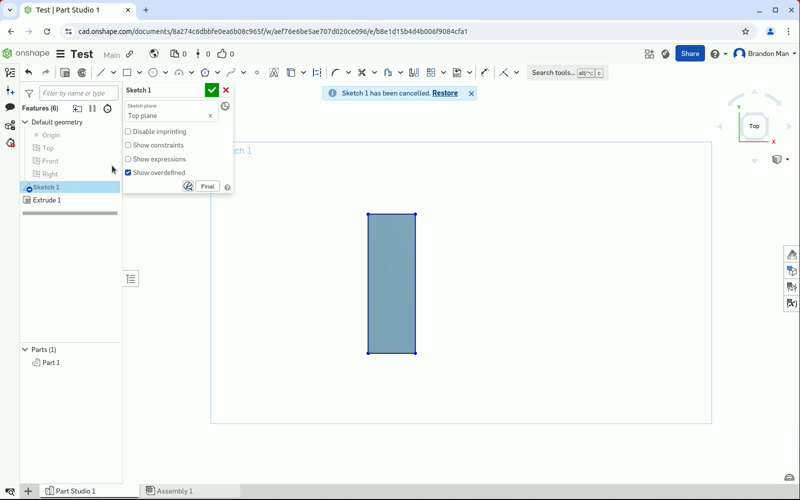
mouse_move(229, 92)
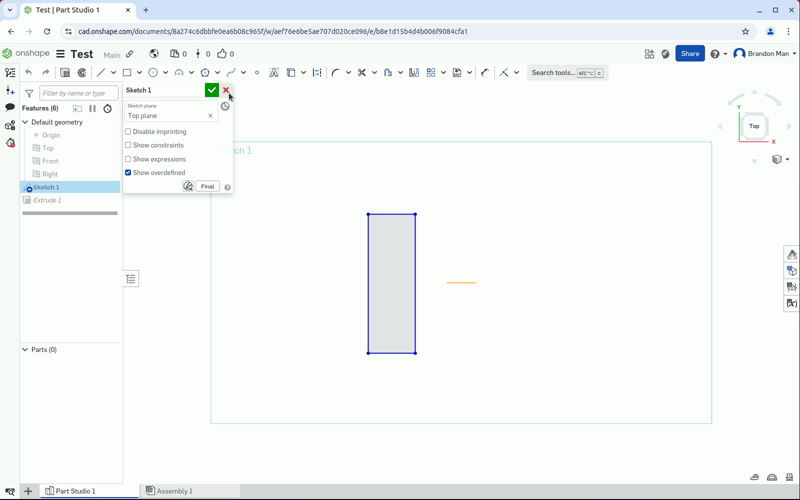
click(229, 92)
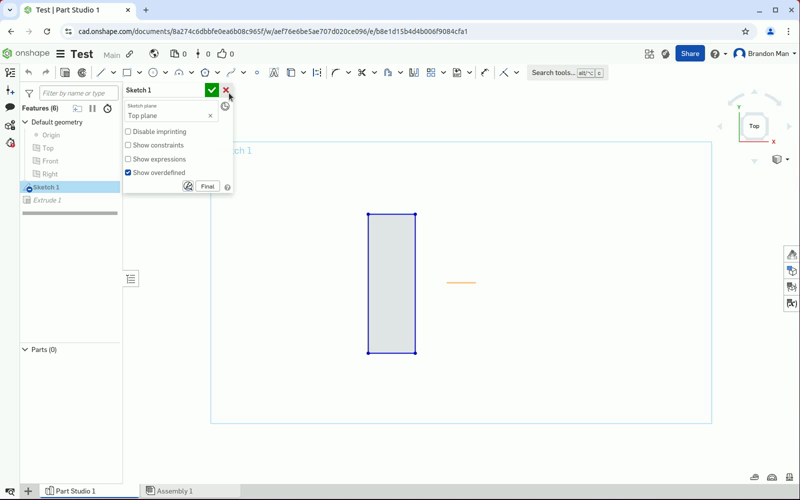
key(shift+s)
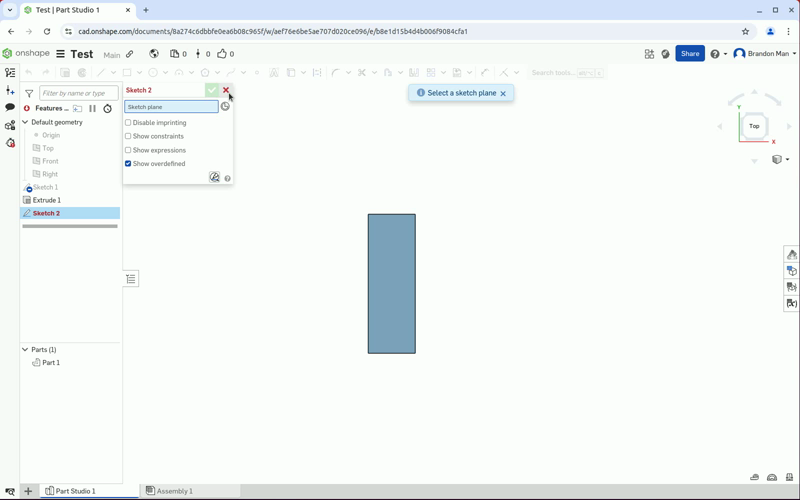
mouse_move(73, 150)
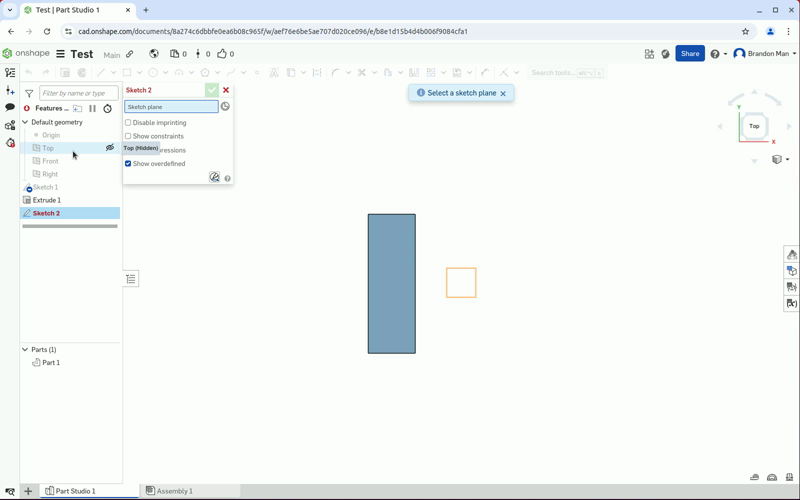
click(73, 150)
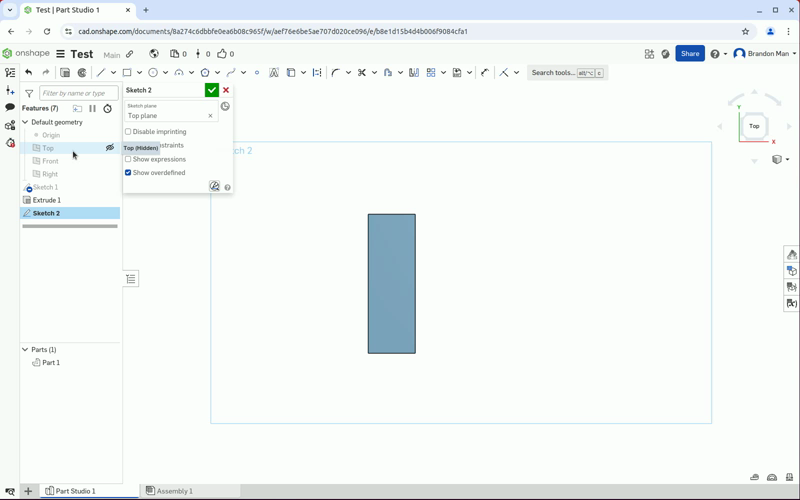
mouse_move(73, 352)
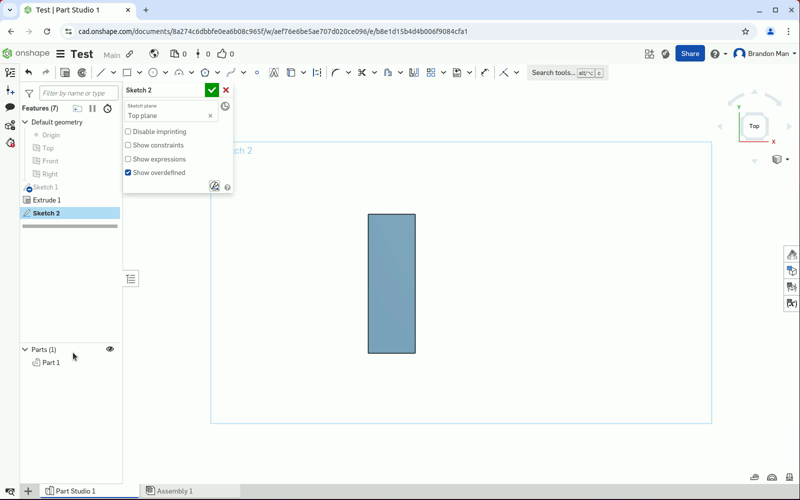
key(y)
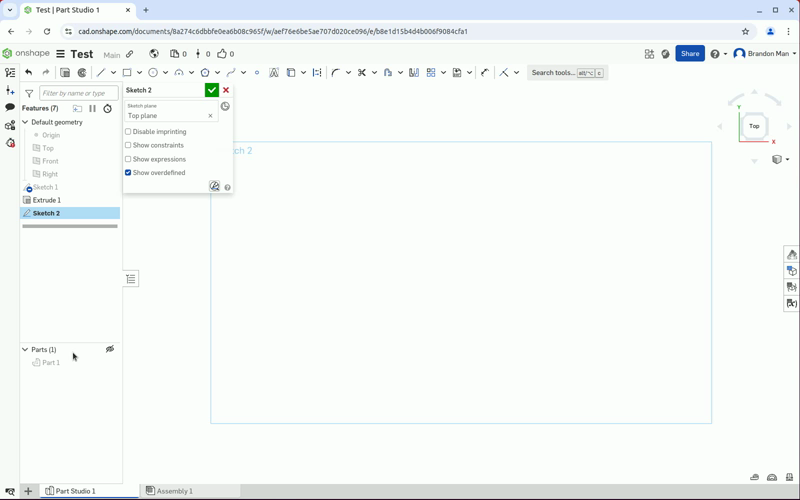
key(l)
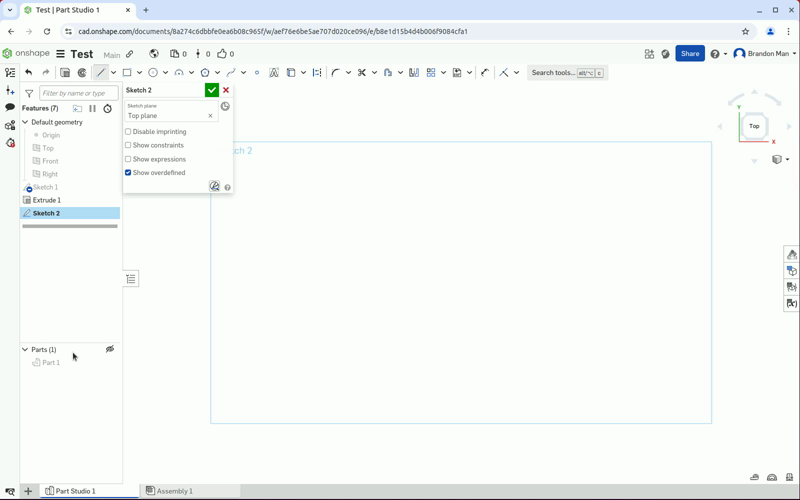
key_down(shift)
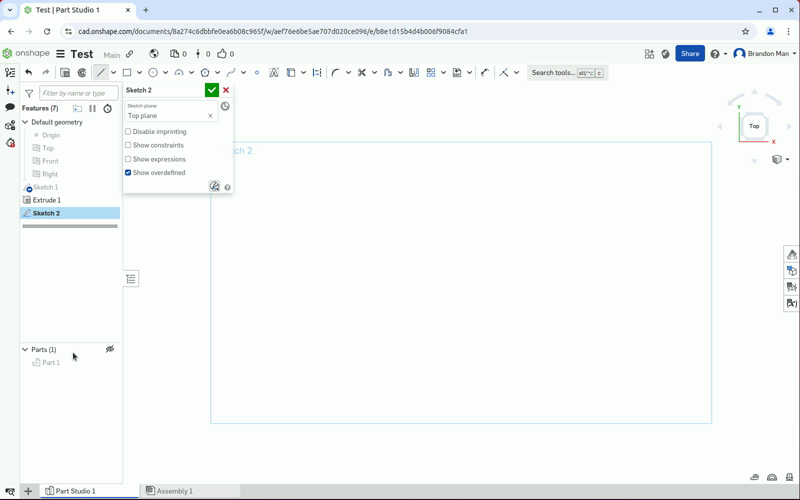
mouse_move(413, 353)
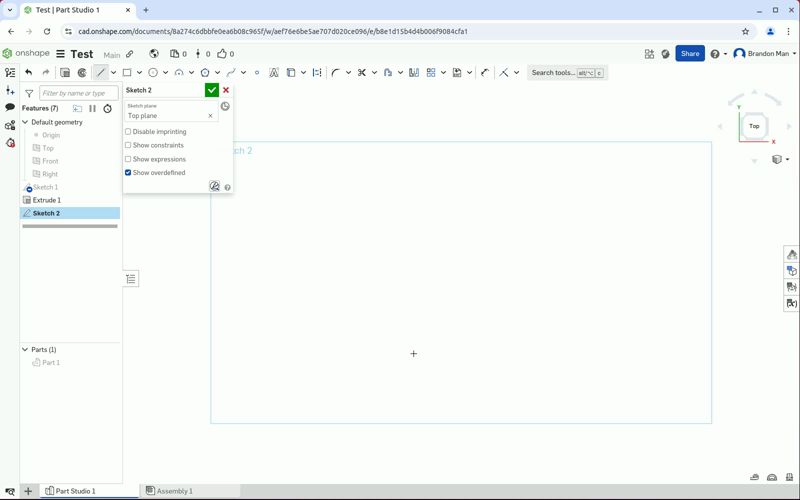
click(413, 353)
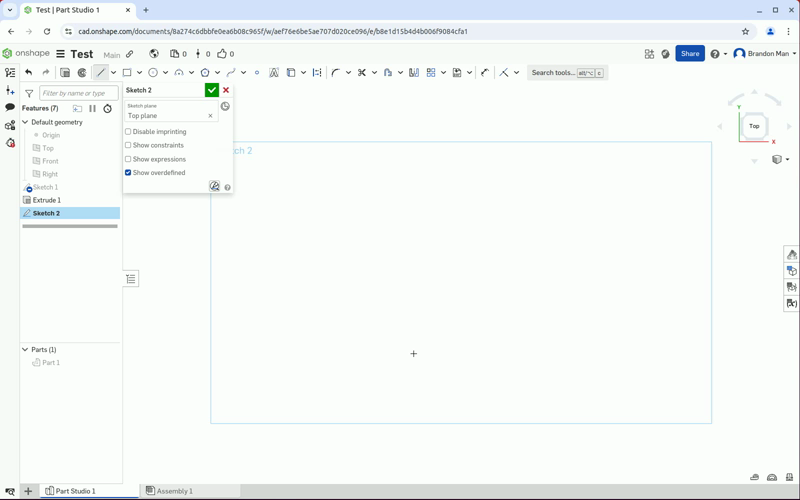
key_up(shift)
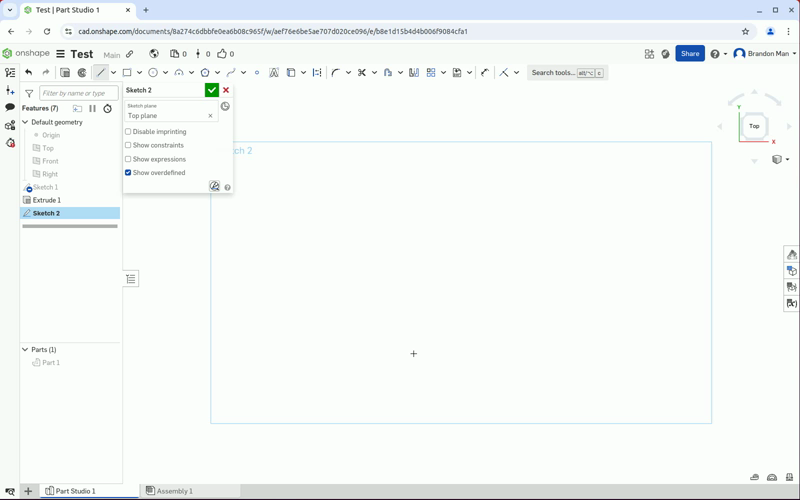
key_down(shift)
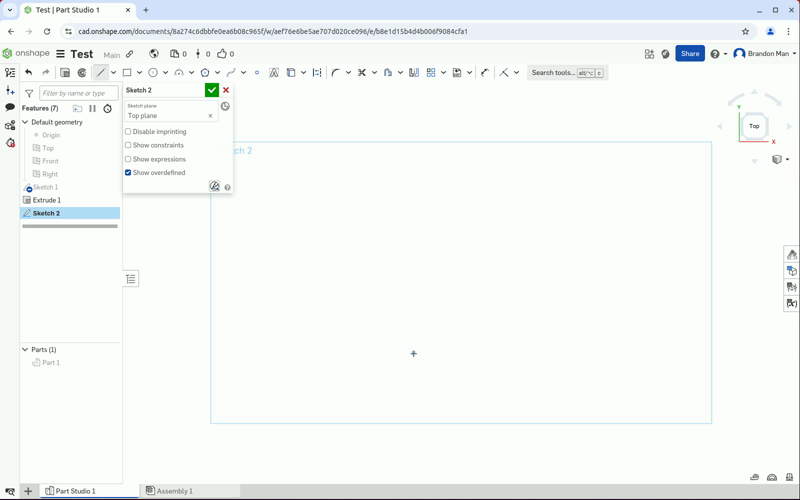
mouse_move(506, 353)
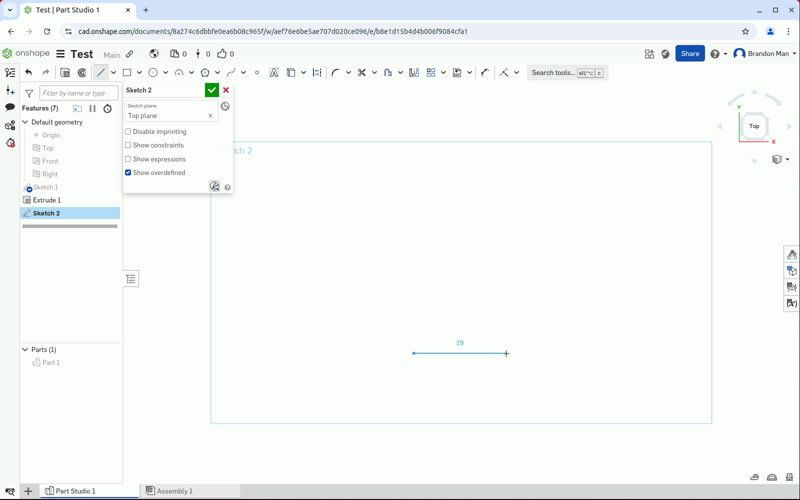
click(506, 353)
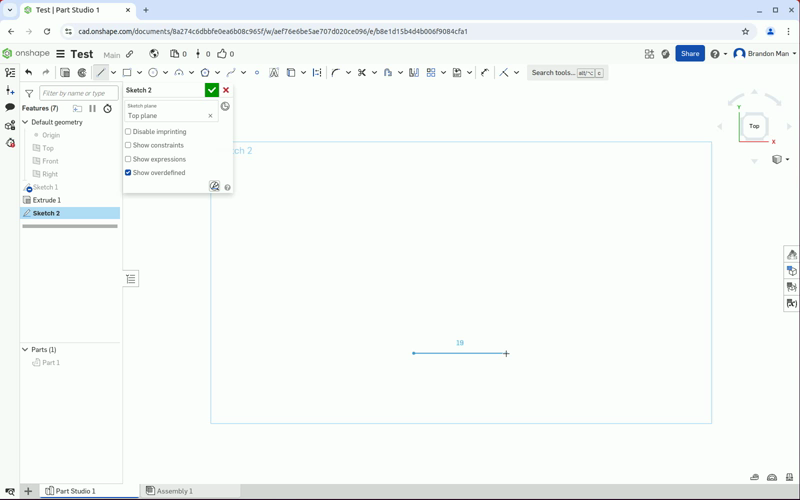
key_up(shift)
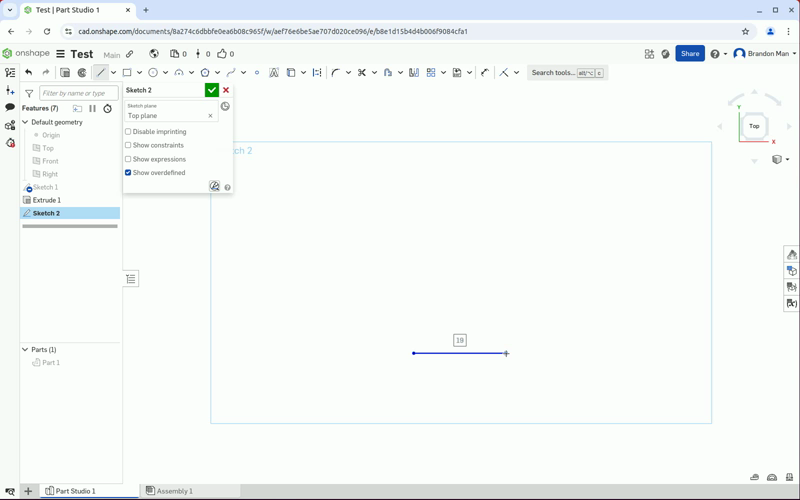
key_down(shift)
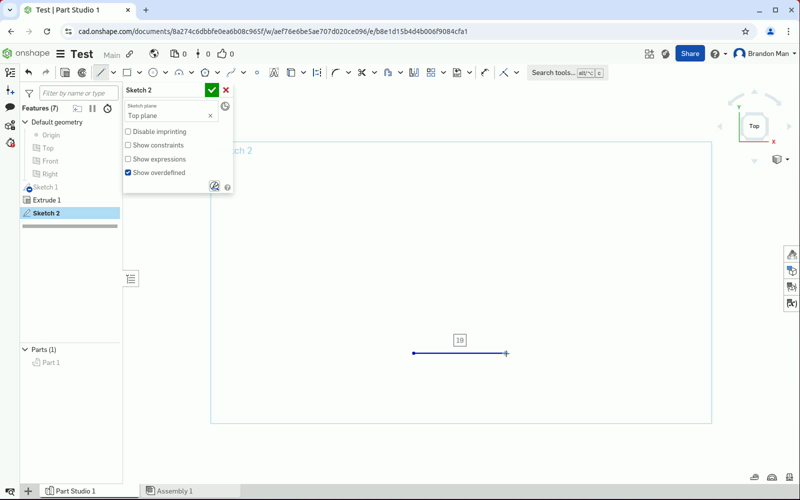
mouse_move(506, 214)
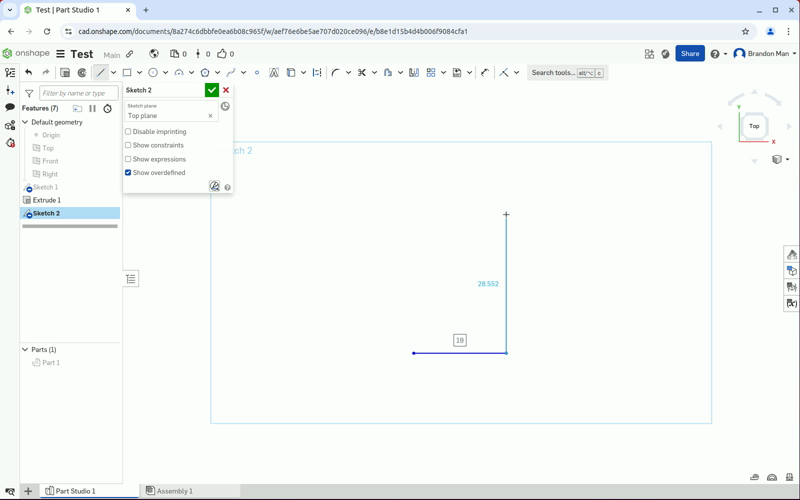
click(506, 214)
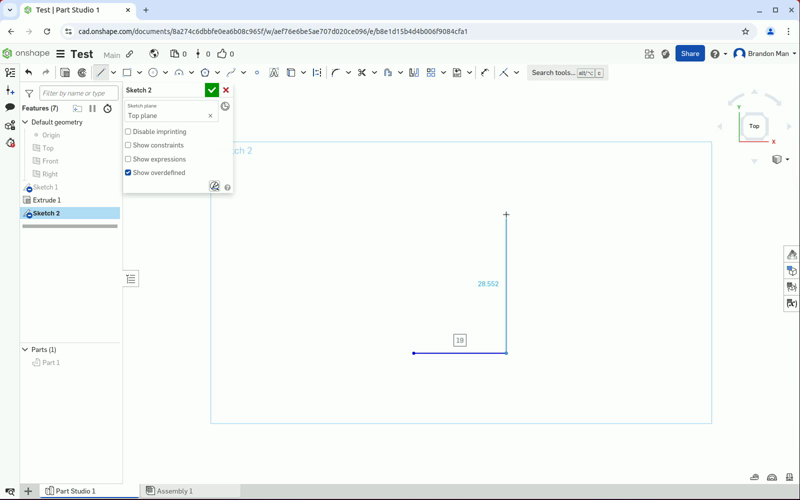
key_up(shift)
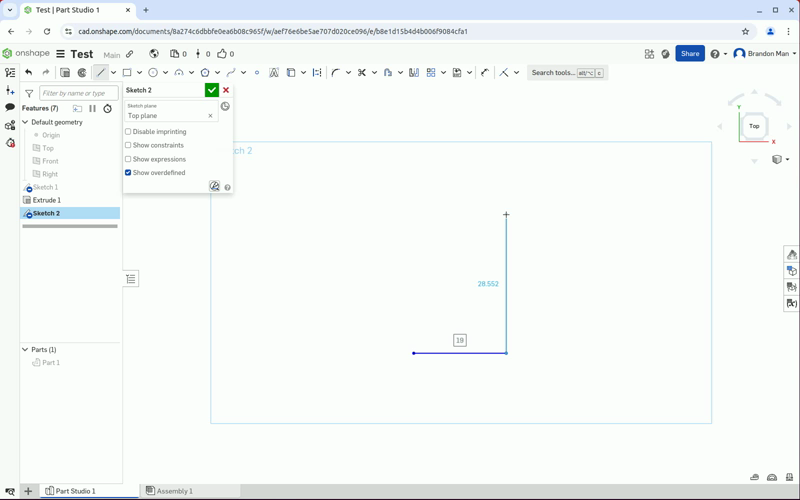
key_down(shift)
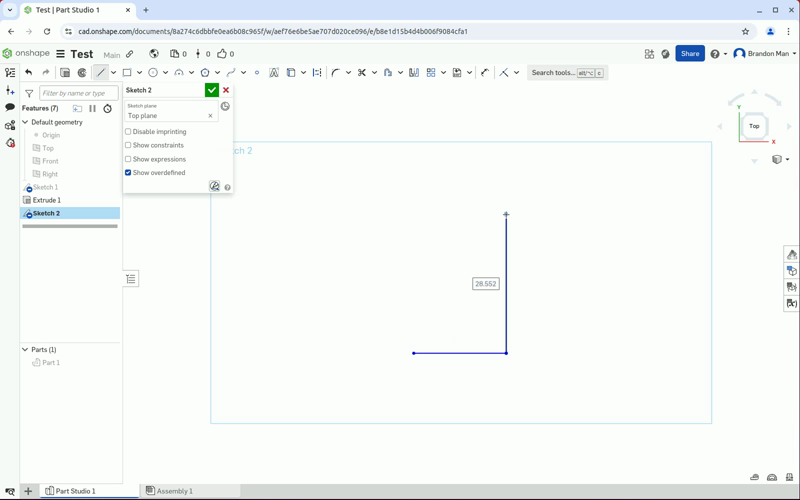
mouse_move(413, 214)
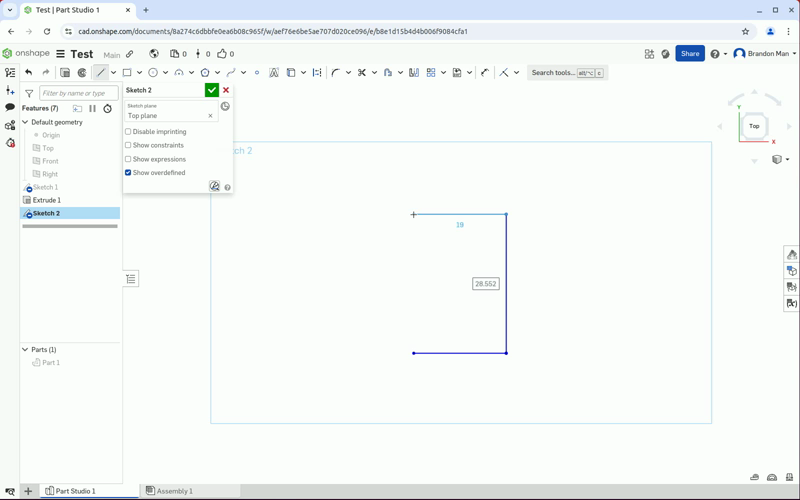
click(413, 214)
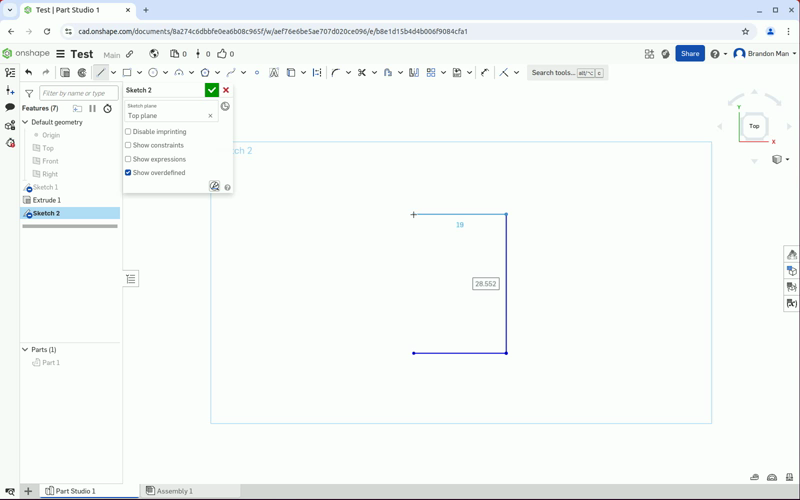
key_up(shift)
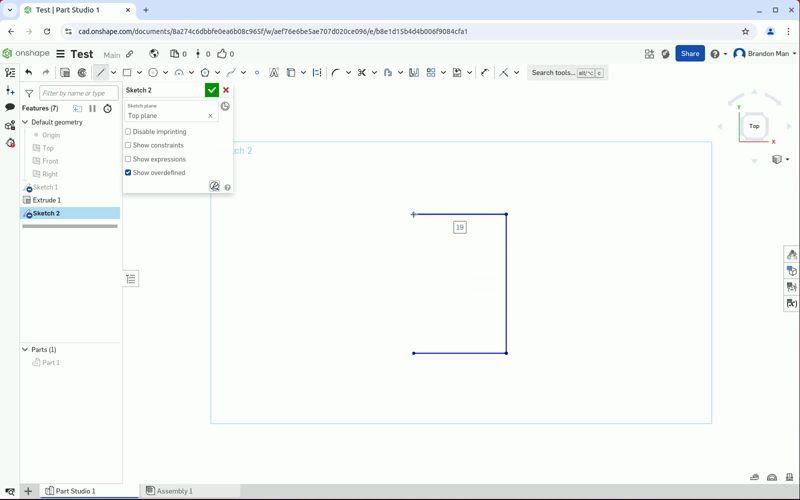
key_down(shift)
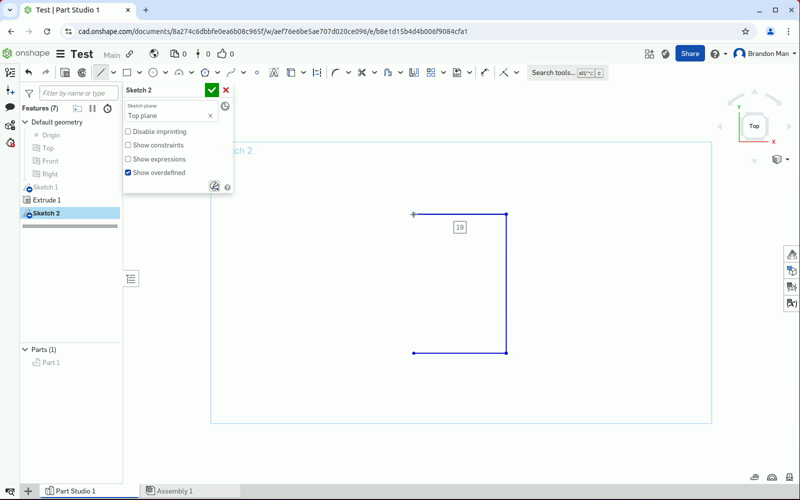
mouse_move(413, 353)
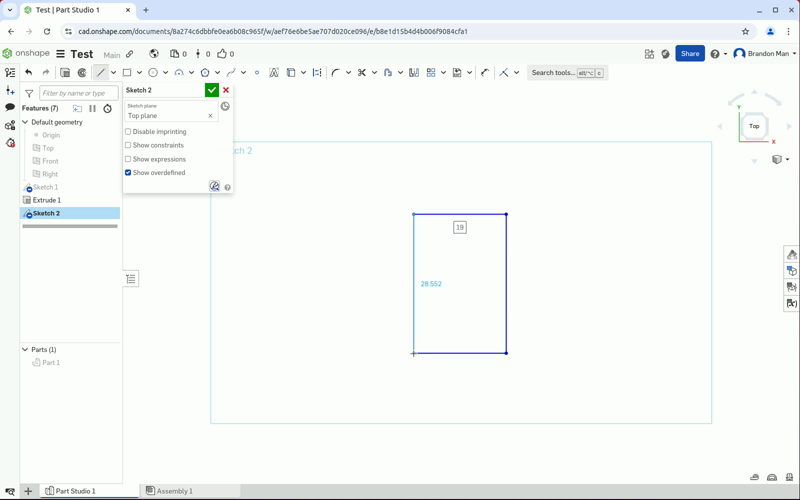
key_up(shift)
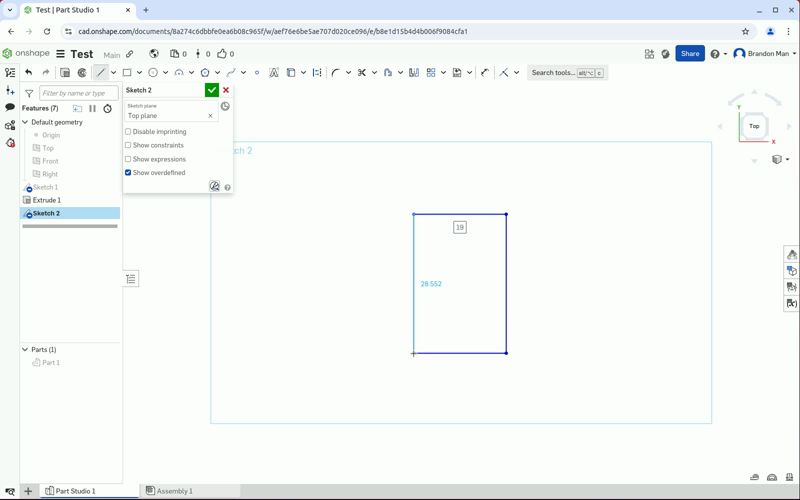
click(413, 353)
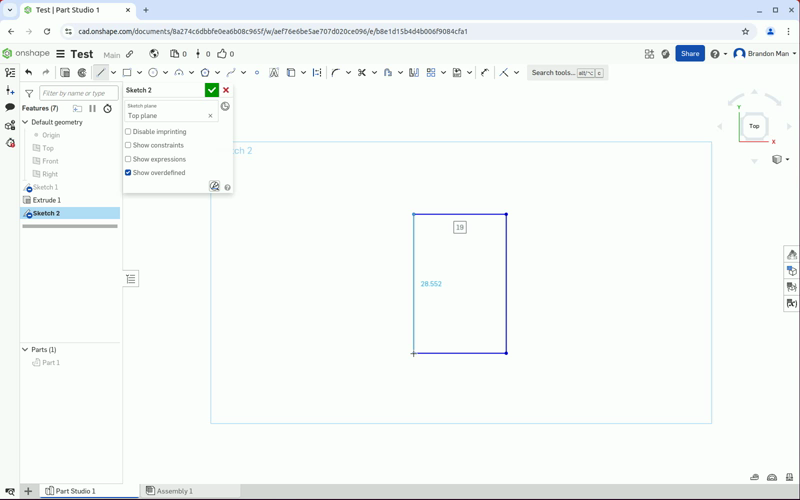
key(esc)
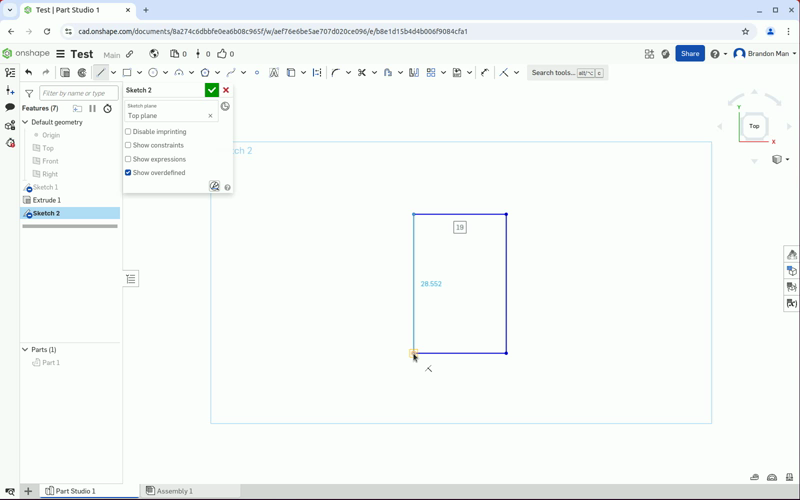
mouse_move(492, 312)
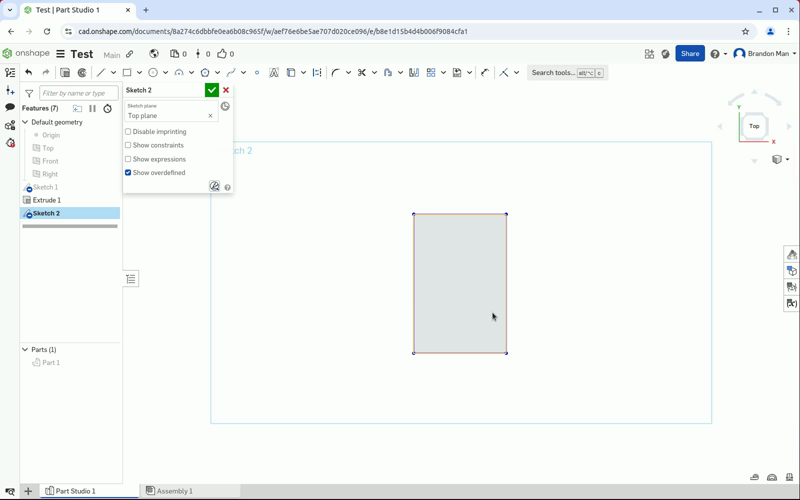
click(492, 312)
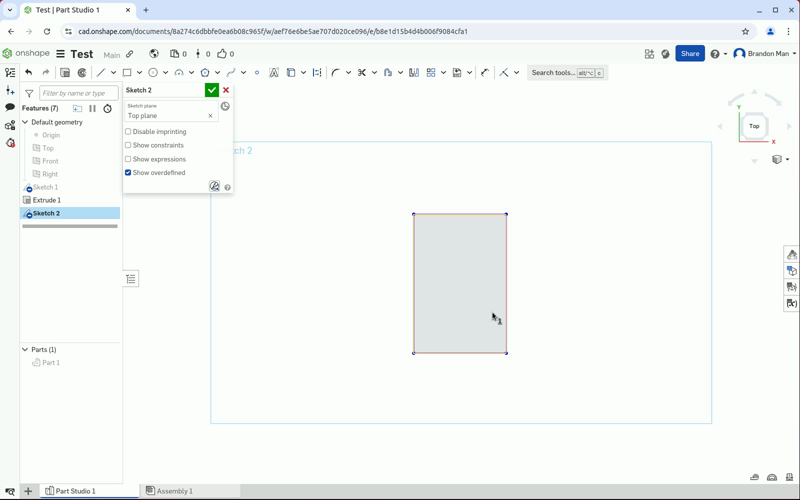
mouse_move(73, 352)
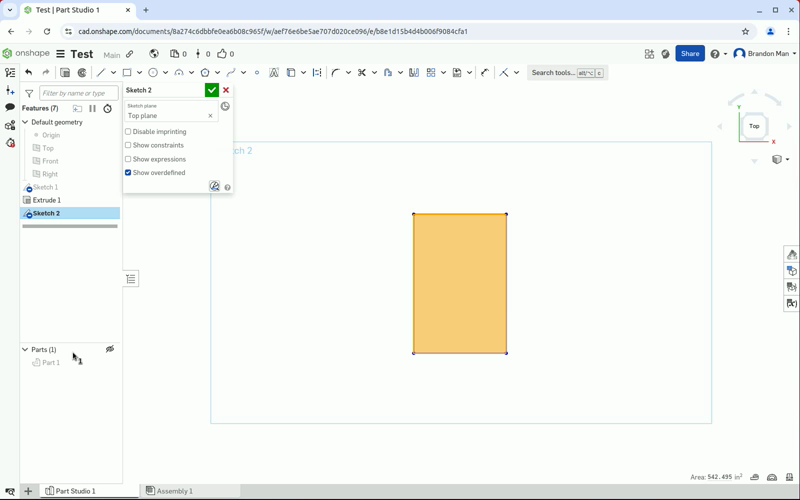
key(shift+y)
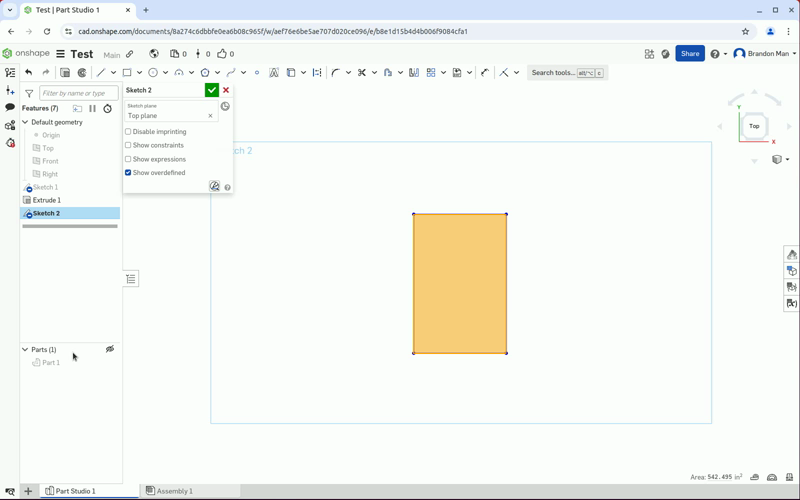
key(shift+e)
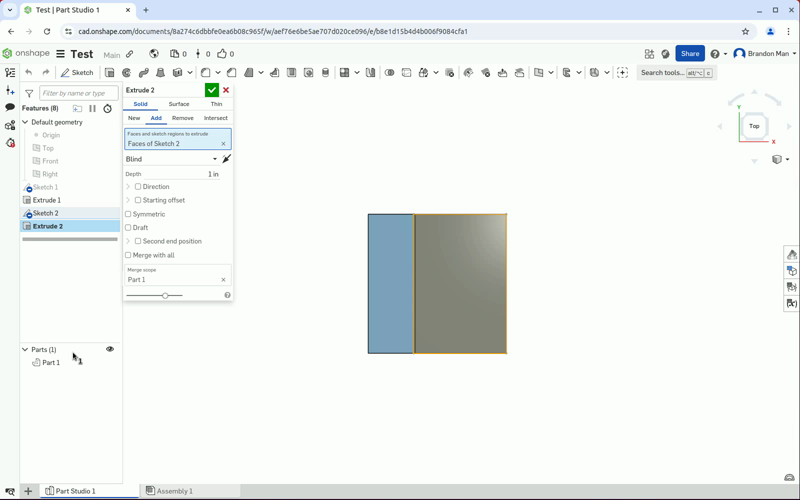
mouse_move(143, 106)
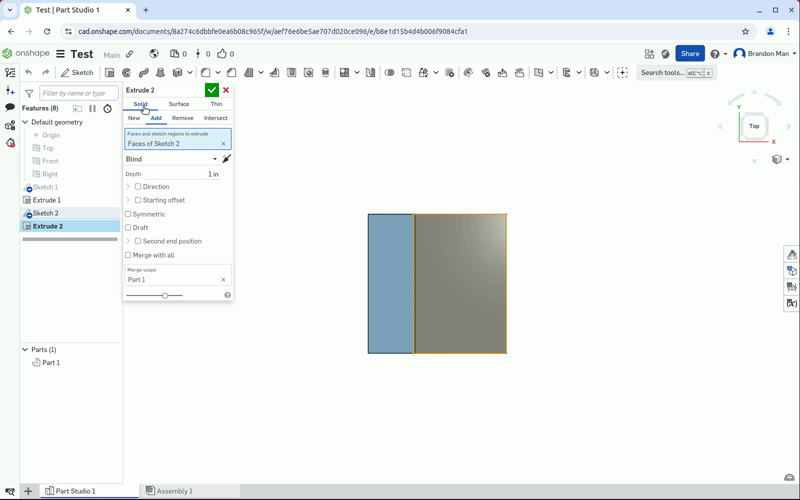
click(143, 106)
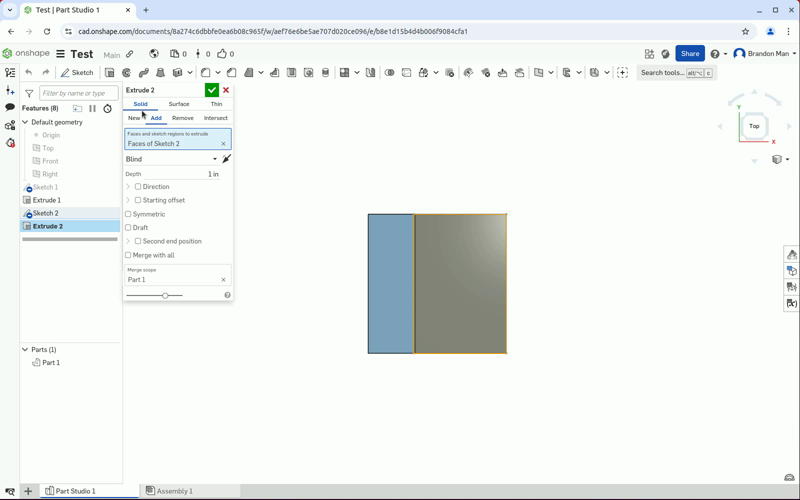
mouse_move(137, 120)
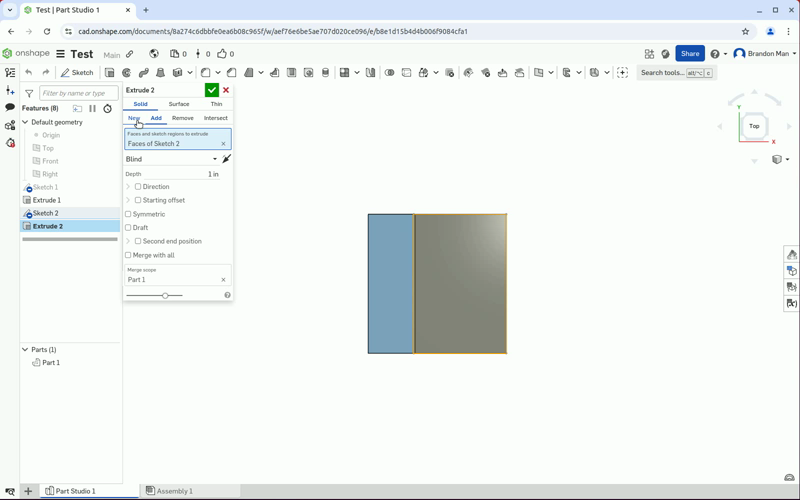
click(137, 120)
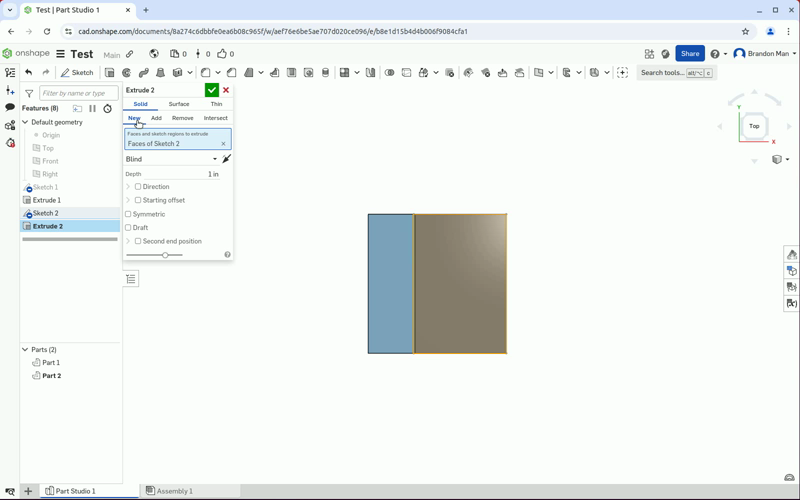
key(tab, 4)
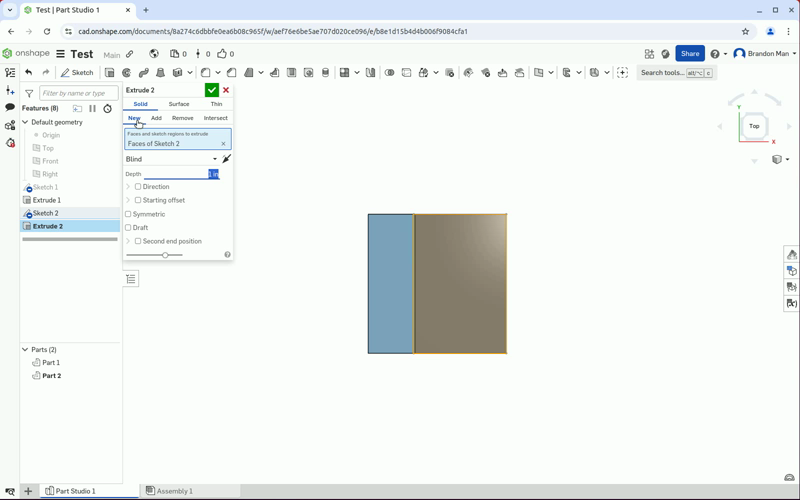
text(3.129)
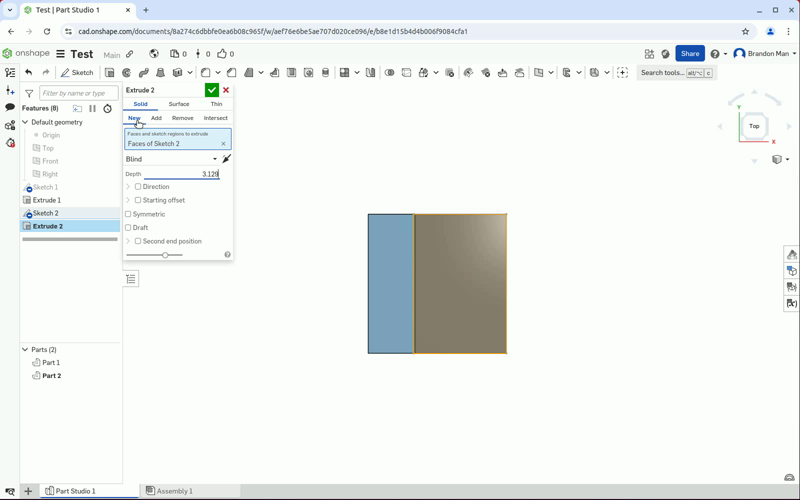
key(enter)
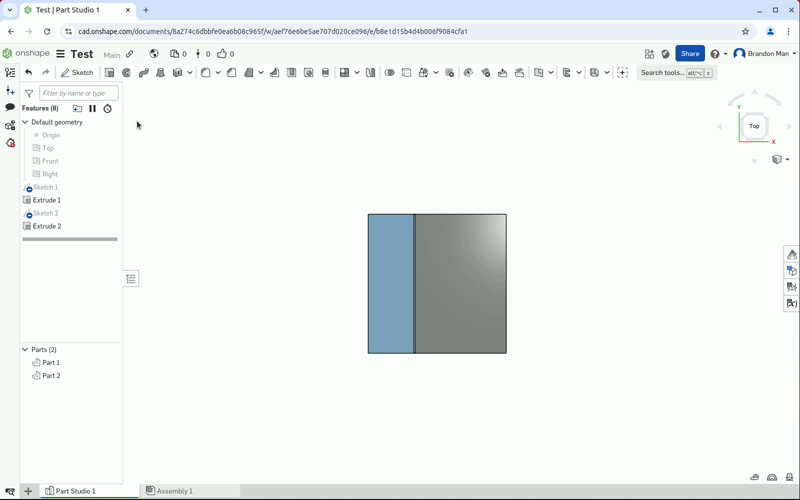
key(shift+h)
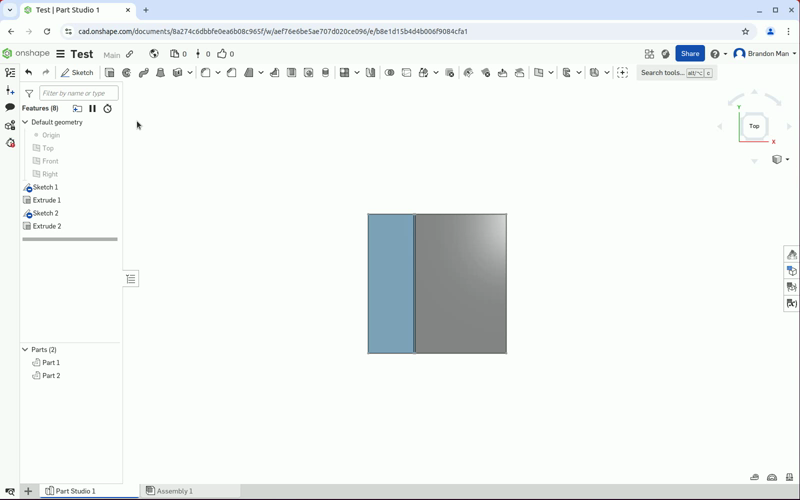
key(shift+h)
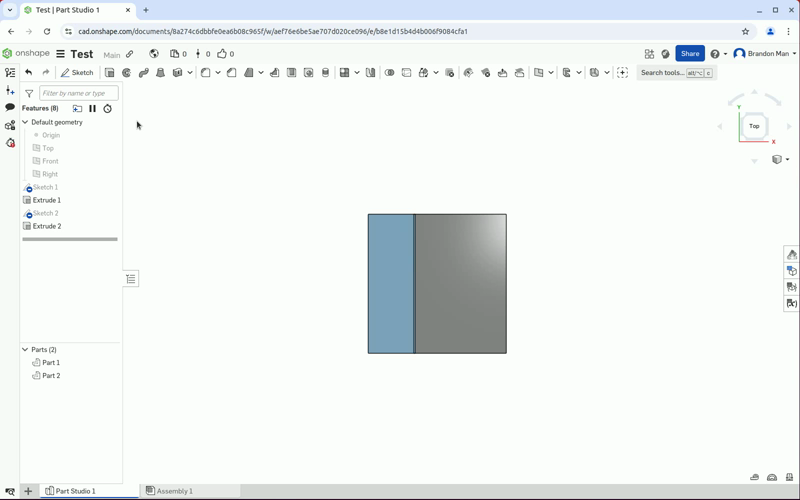
mouse_move(73, 189)
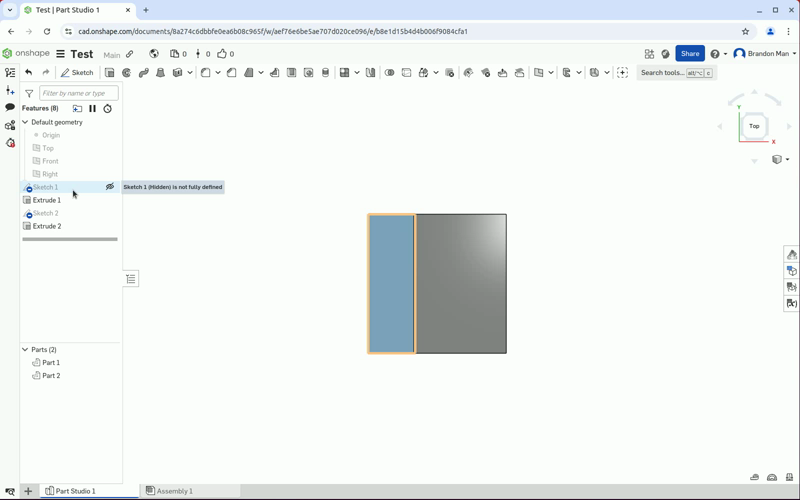
click(73, 189)
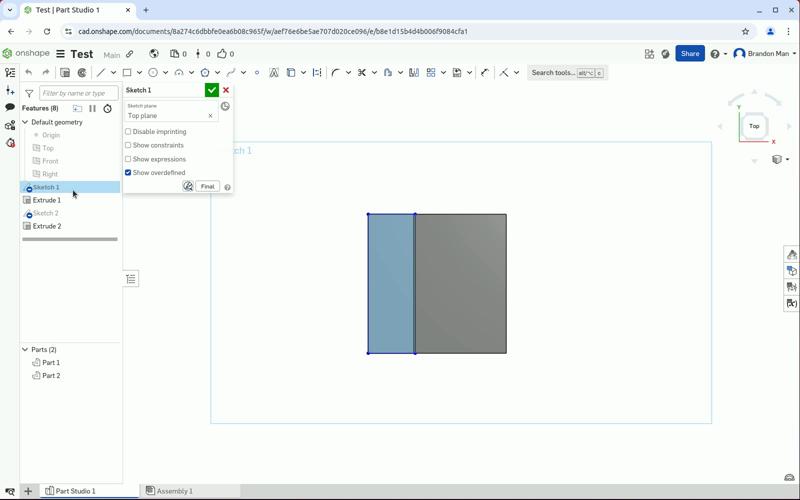
mouse_move(229, 92)
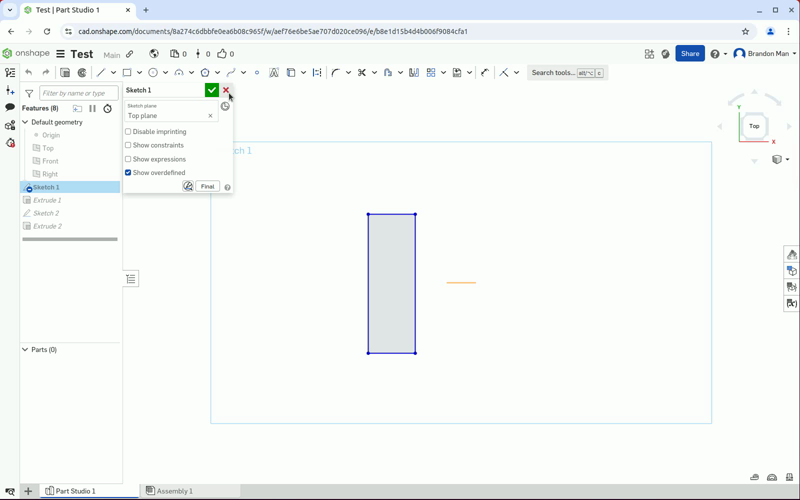
click(229, 92)
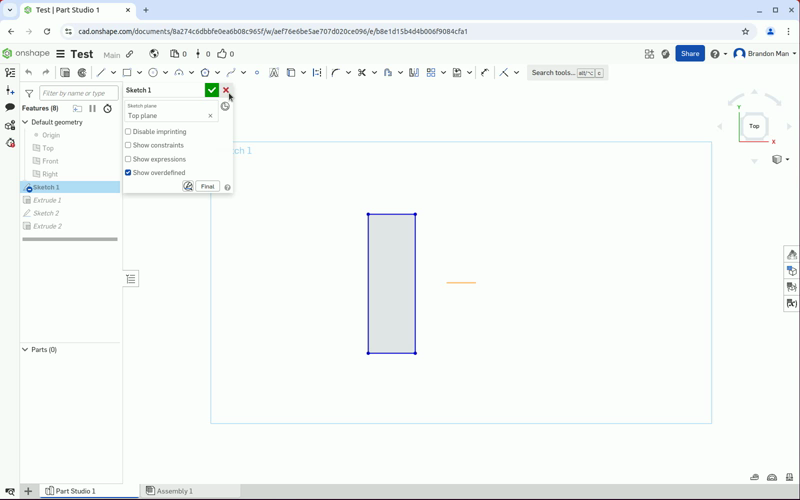
key(shift+s)
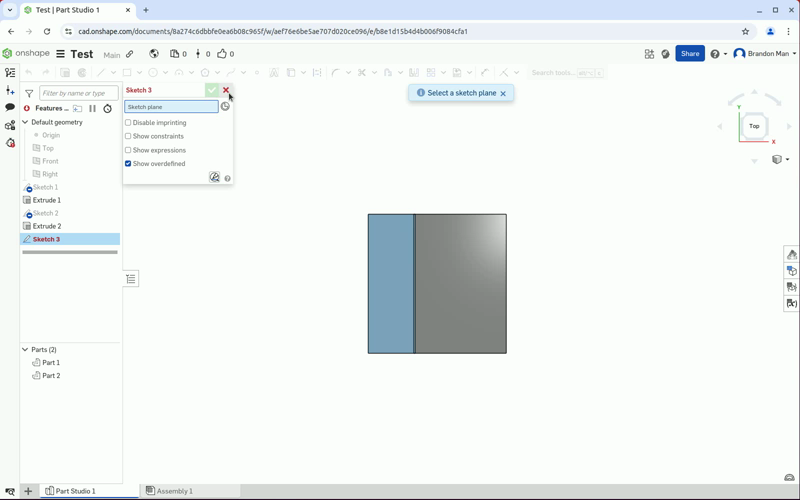
mouse_move(73, 150)
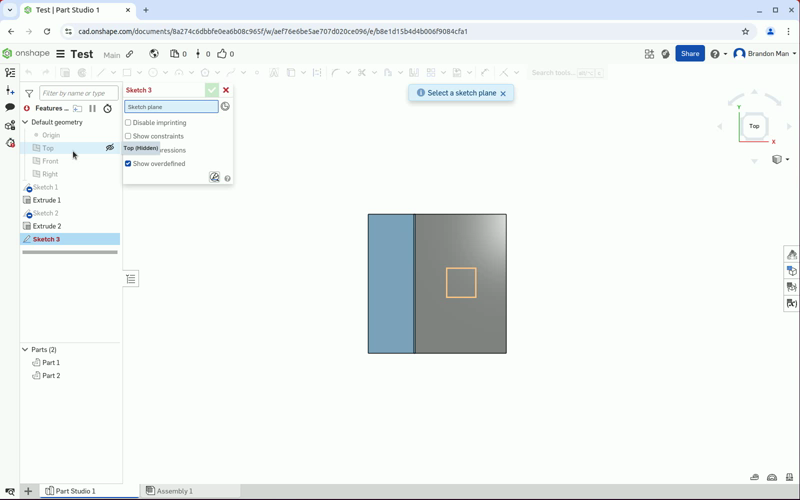
click(73, 150)
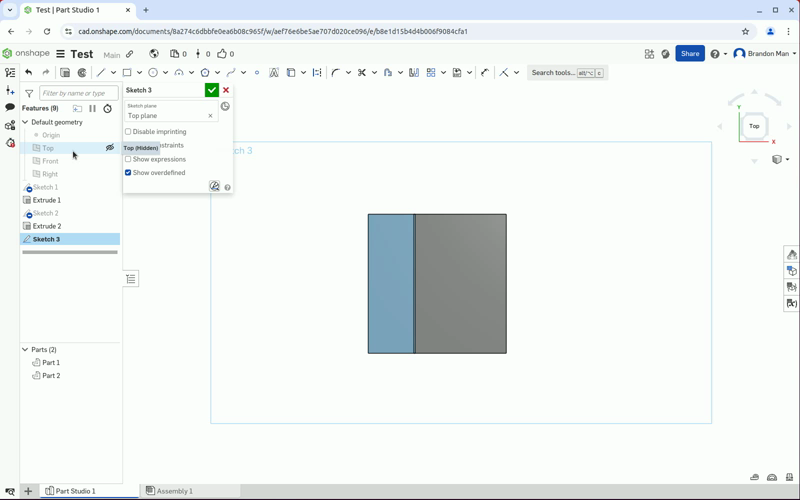
mouse_move(73, 352)
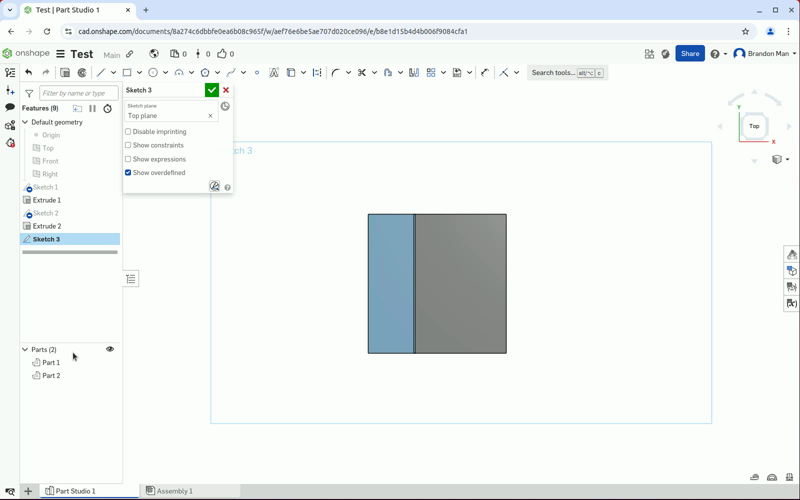
key(y)
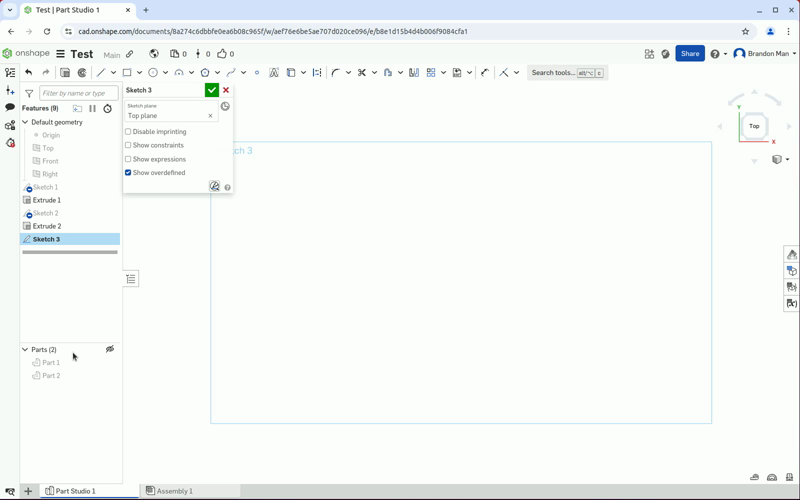
key(l)
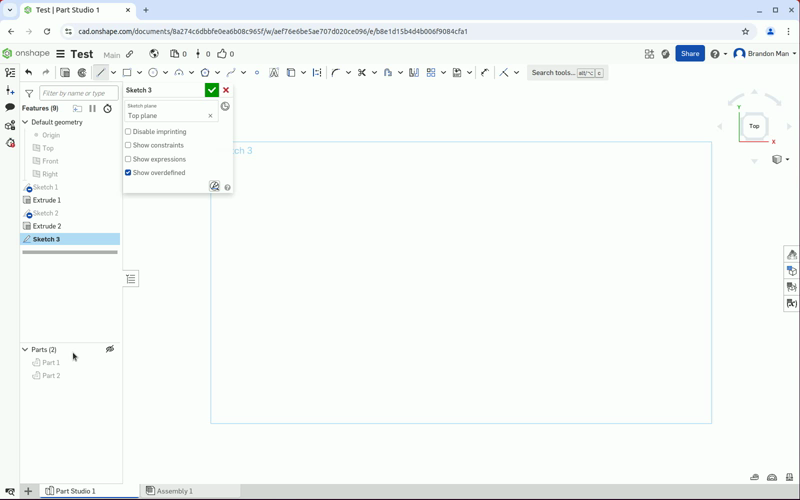
key_down(shift)
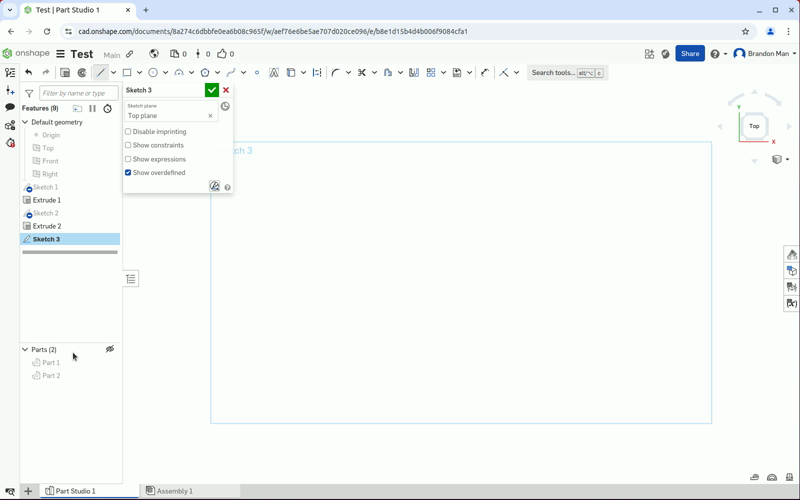
mouse_move(507, 353)
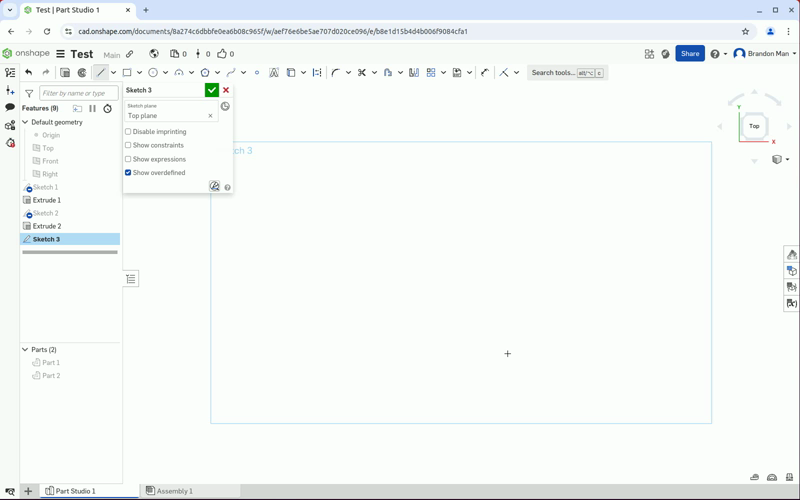
click(507, 353)
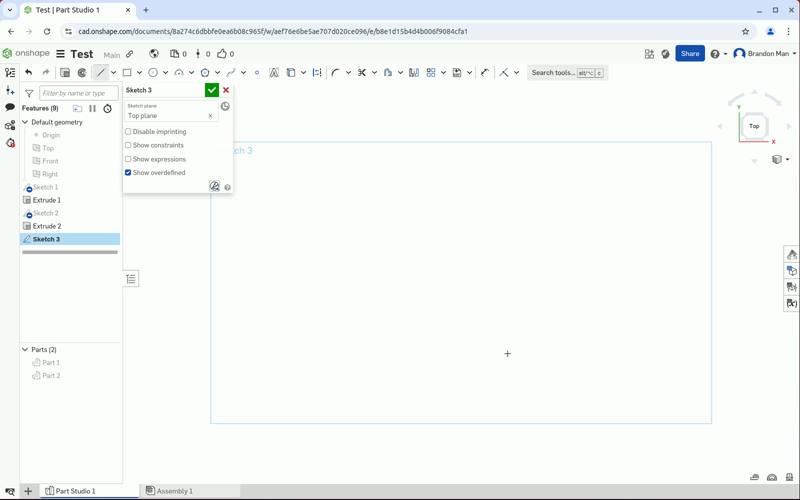
key_up(shift)
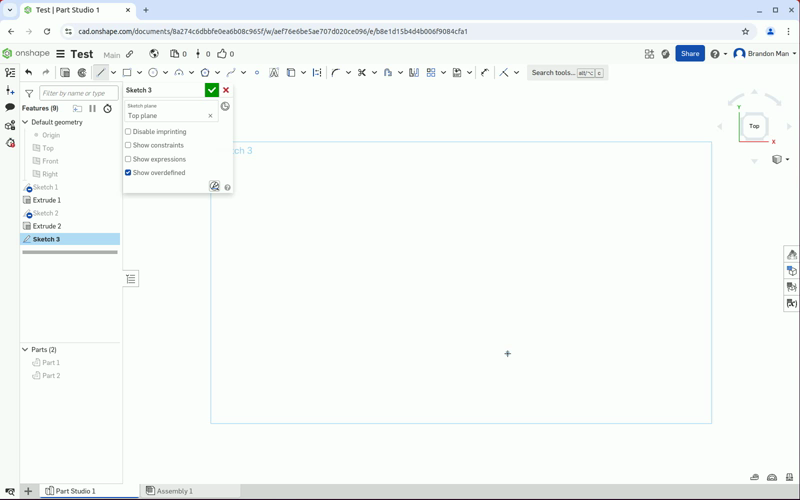
key_down(shift)
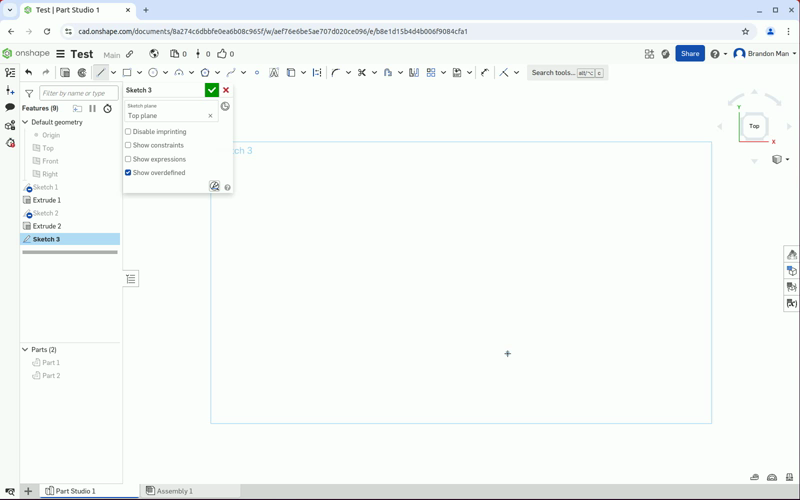
mouse_move(537, 353)
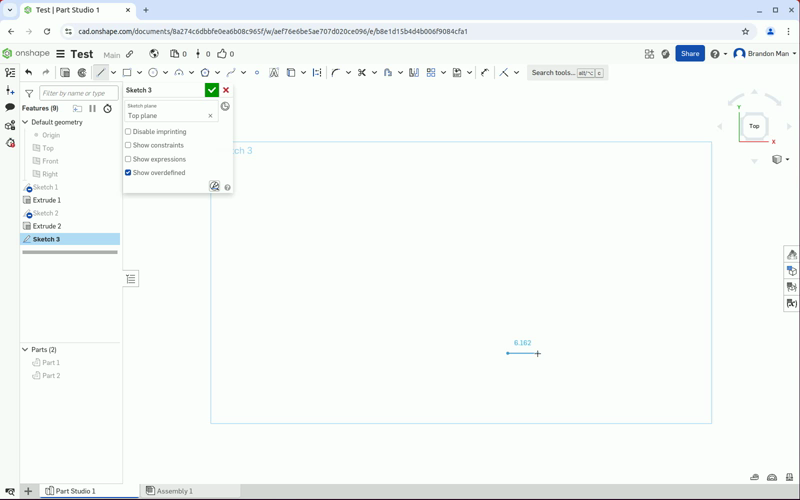
mouse_move(554, 353)
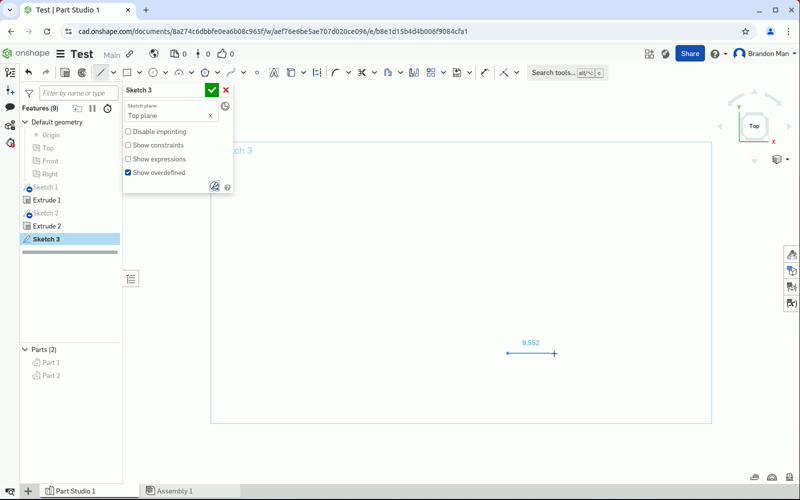
click(554, 353)
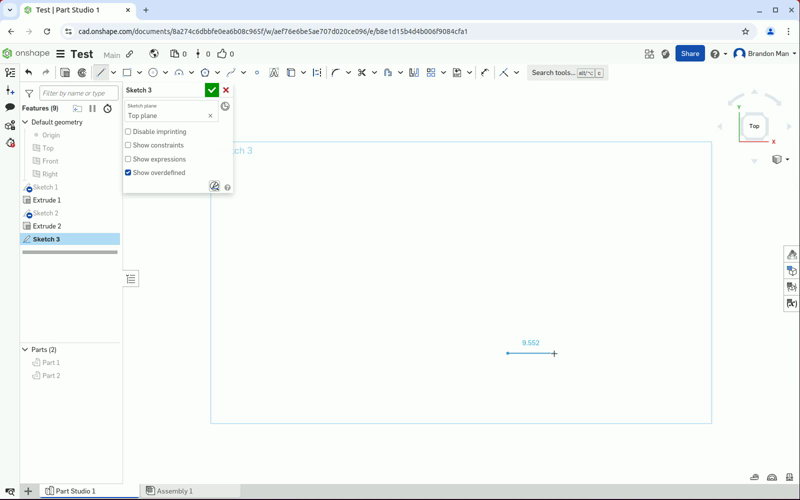
key_up(shift)
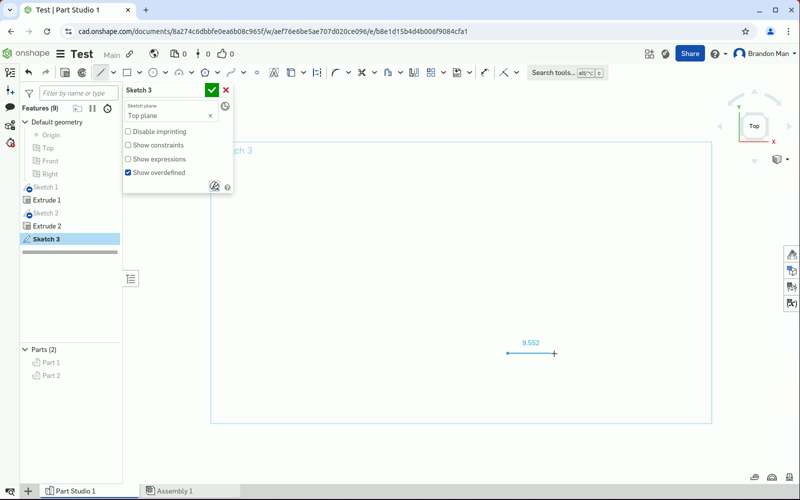
key_down(shift)
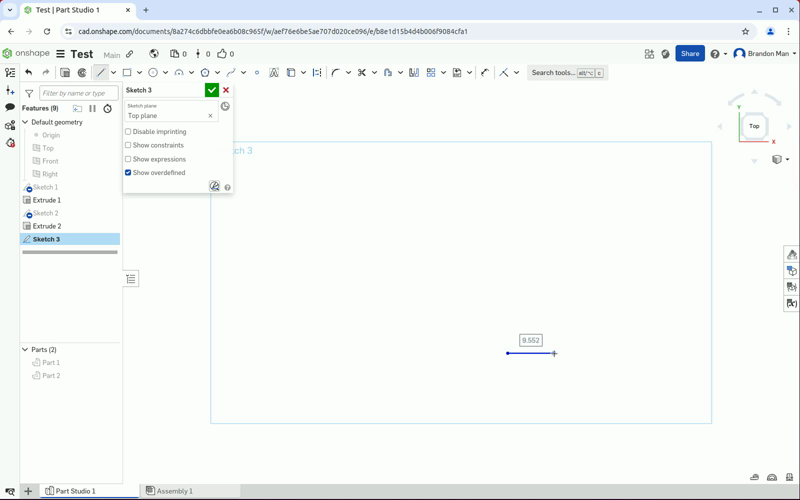
mouse_move(554, 214)
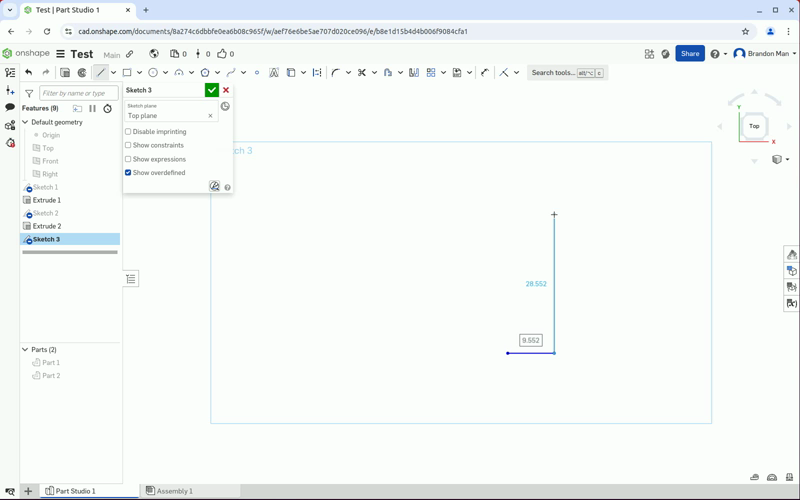
click(554, 214)
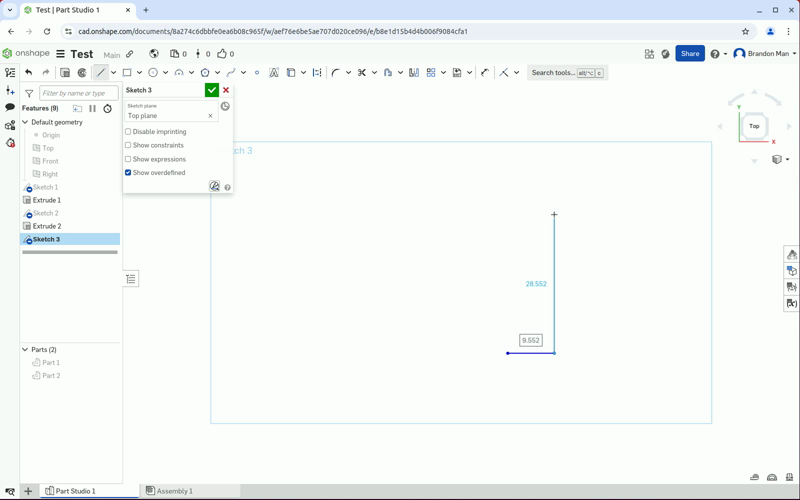
key_up(shift)
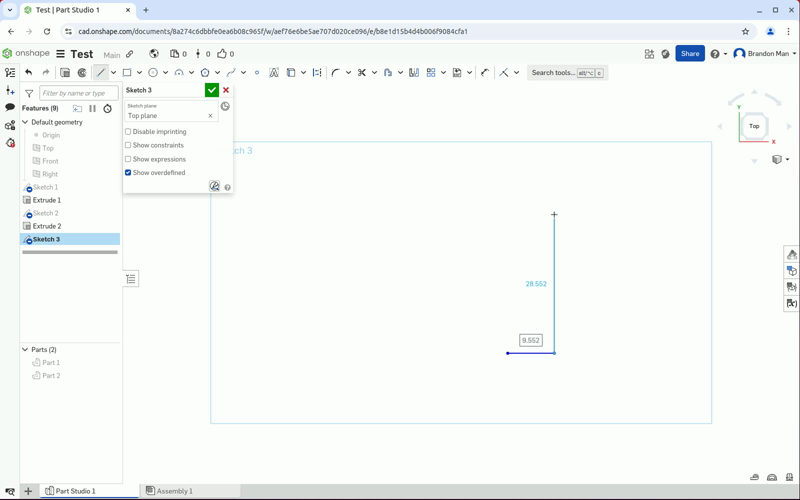
key_down(shift)
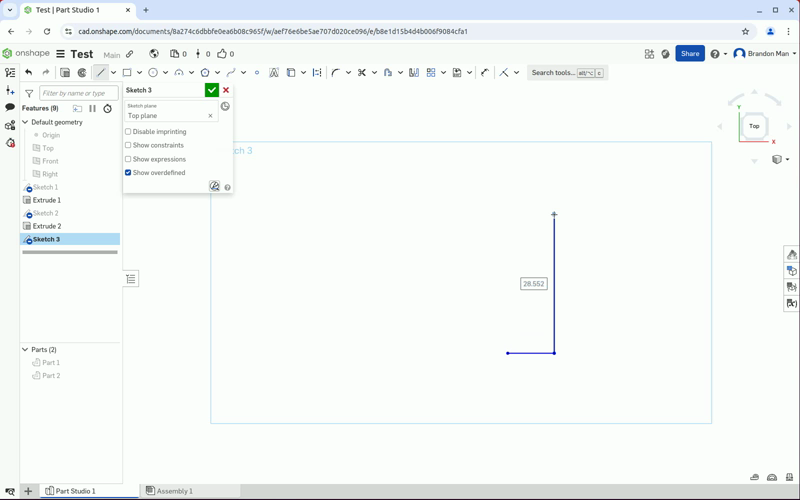
mouse_move(584, 214)
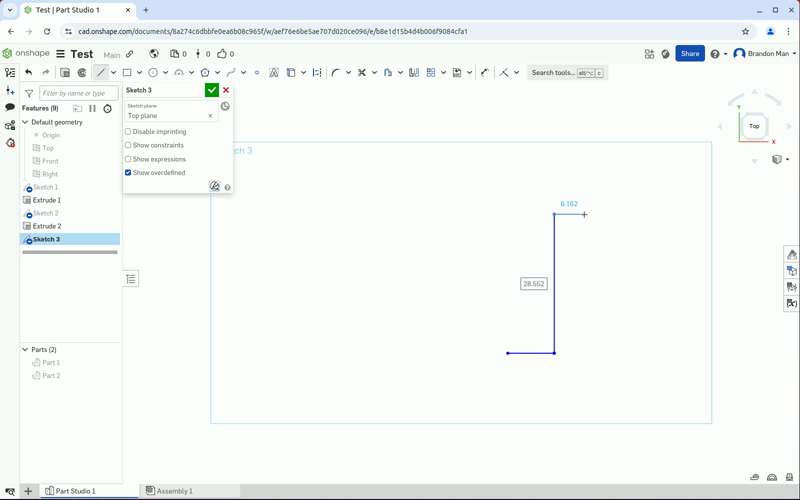
mouse_move(507, 214)
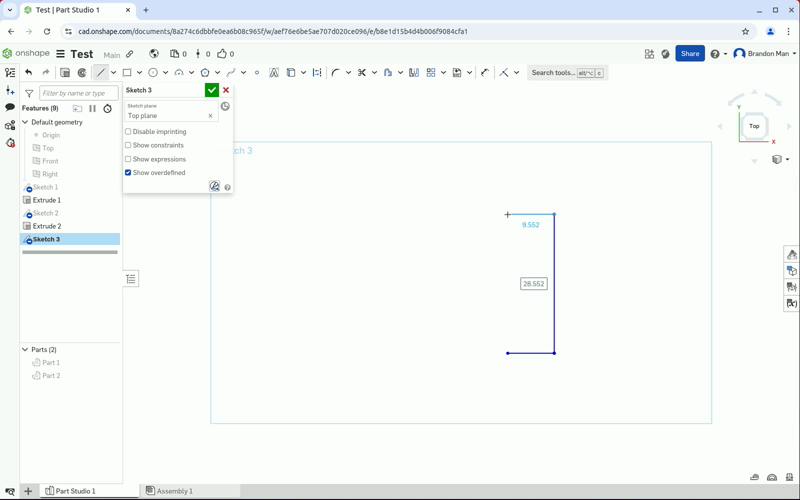
click(507, 214)
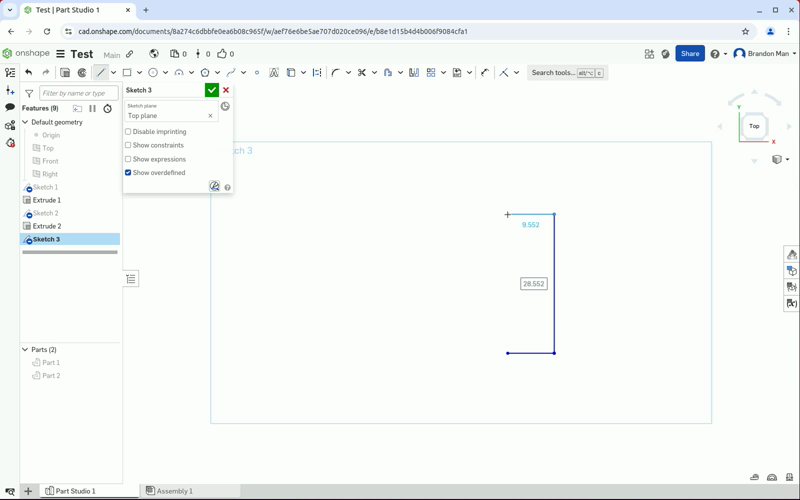
key_up(shift)
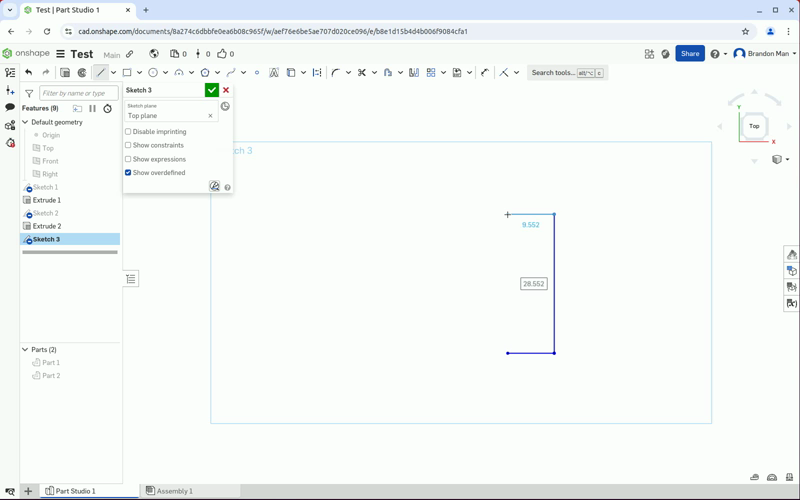
key_down(shift)
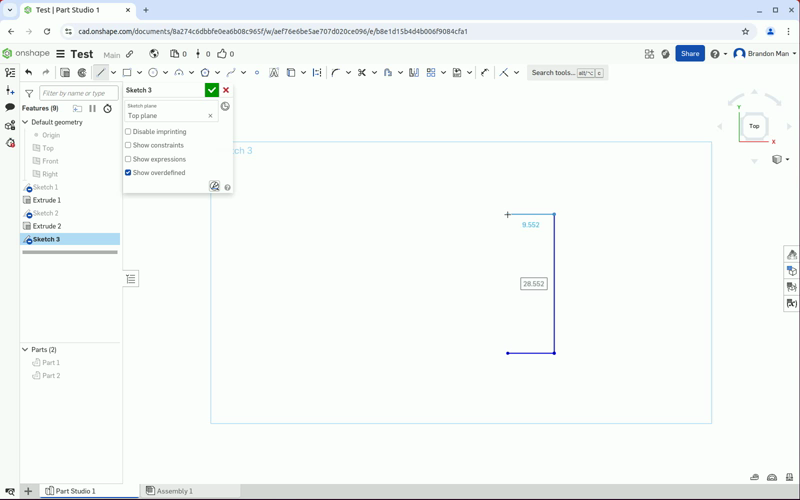
mouse_move(507, 353)
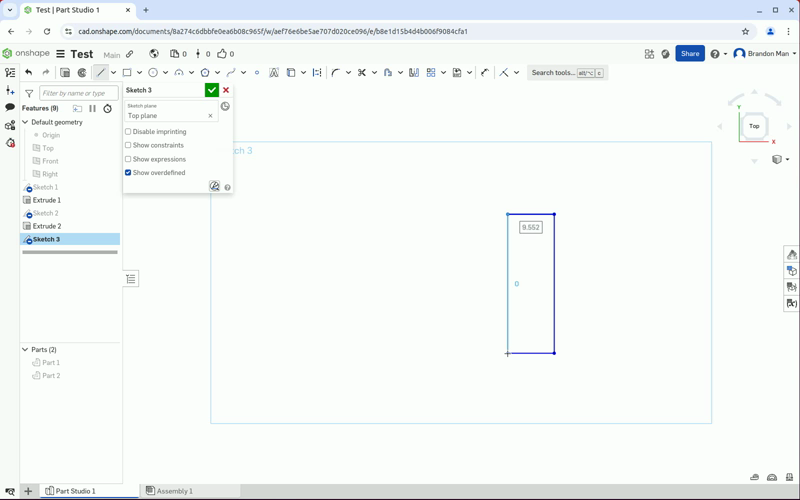
key_up(shift)
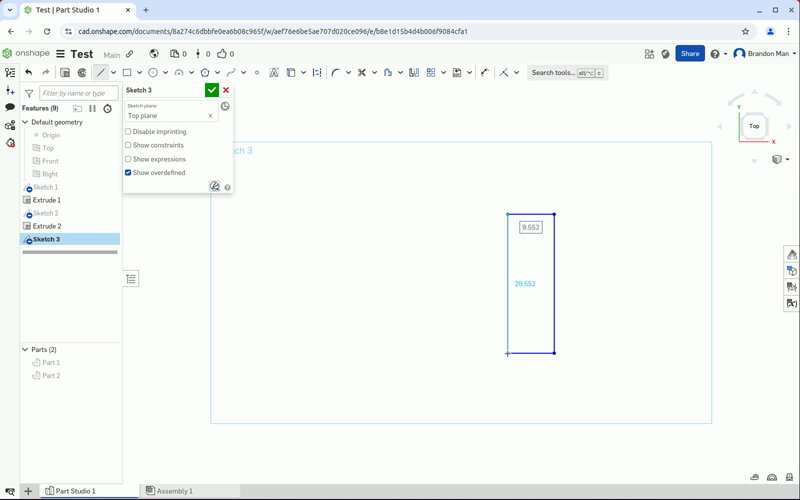
click(507, 353)
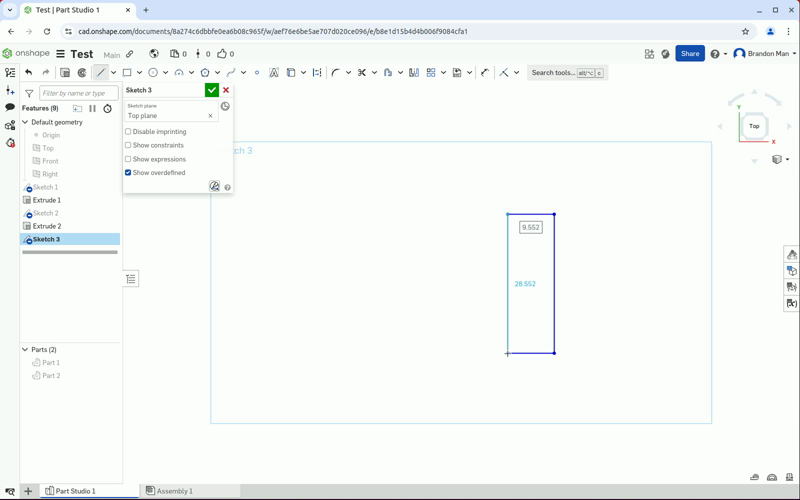
key(esc)
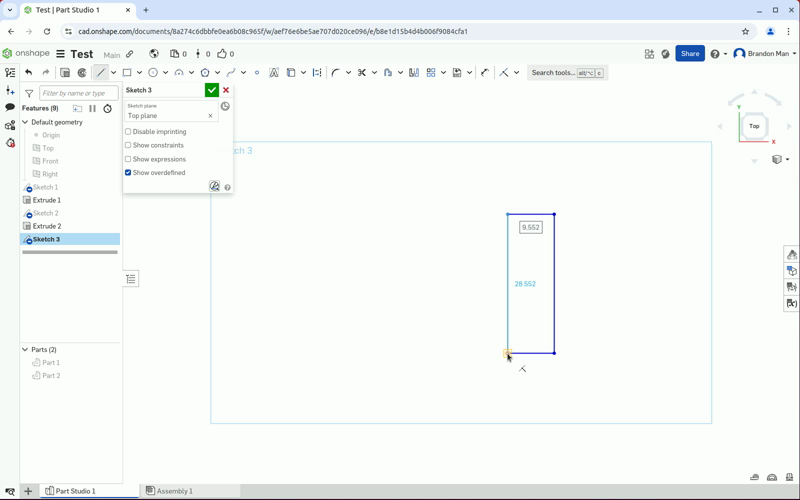
mouse_move(520, 225)
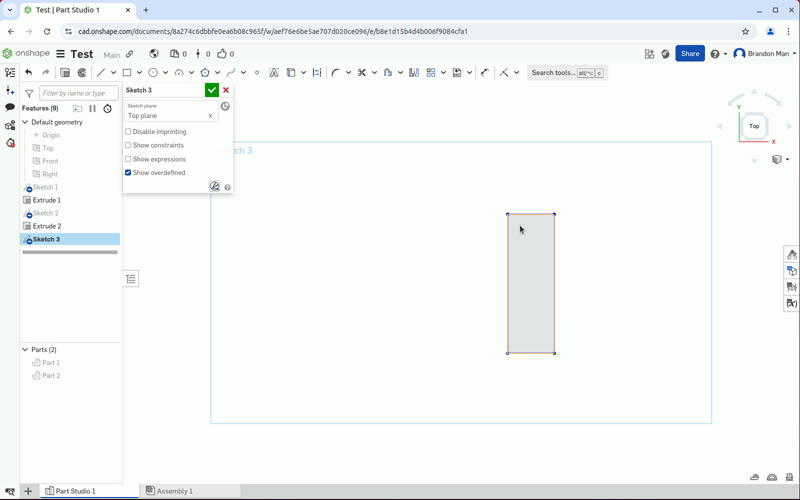
click(520, 225)
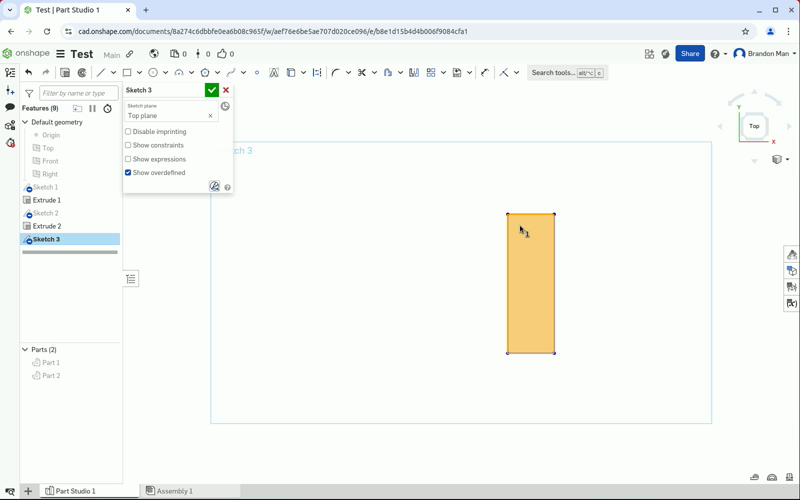
mouse_move(73, 352)
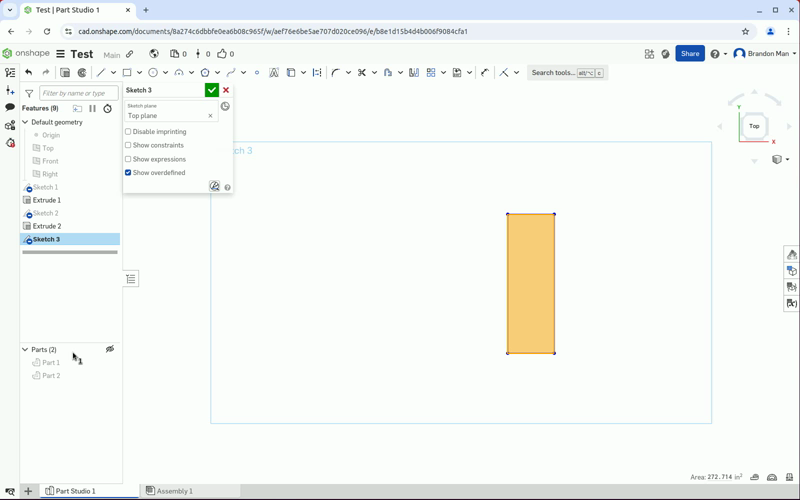
key(shift+y)
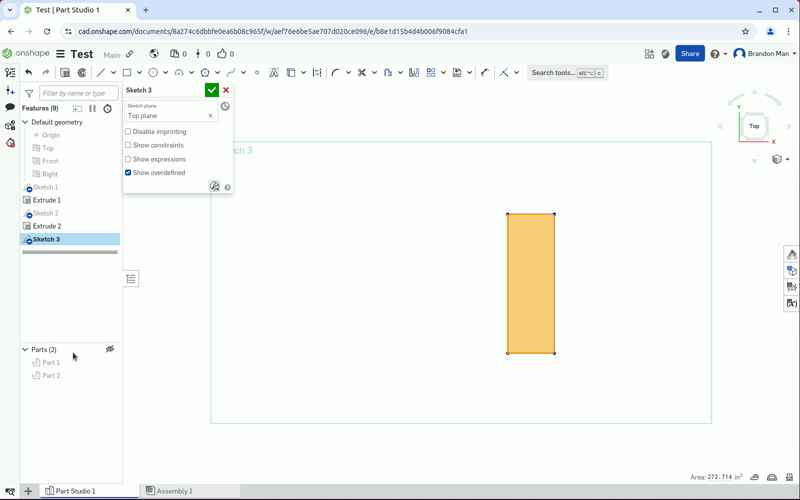
key(shift+e)
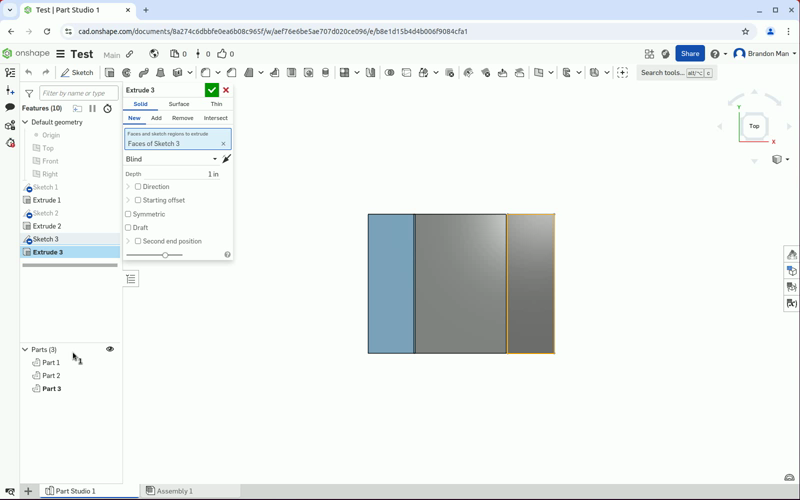
mouse_move(143, 106)
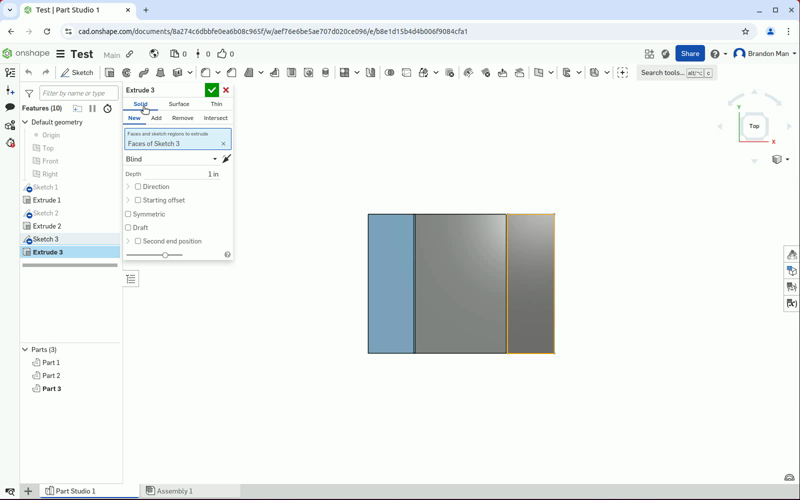
click(143, 106)
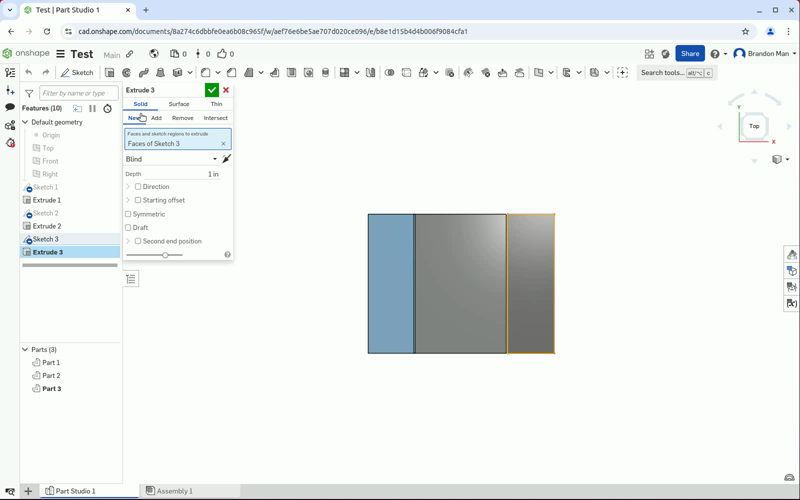
mouse_move(137, 120)
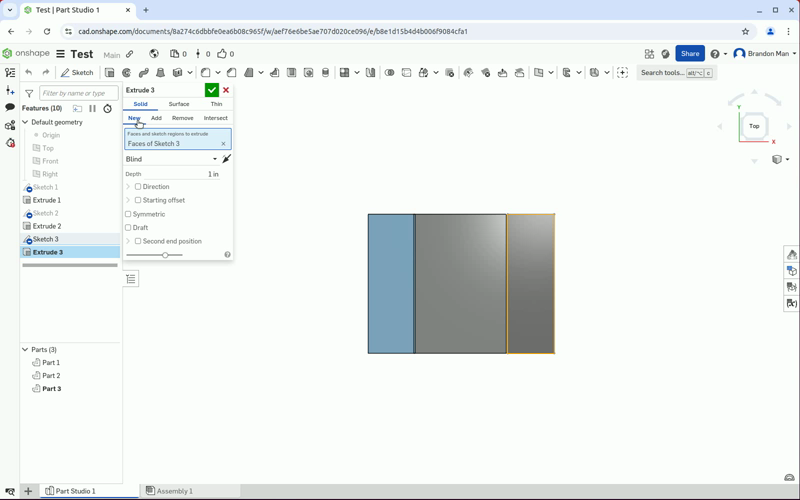
click(137, 120)
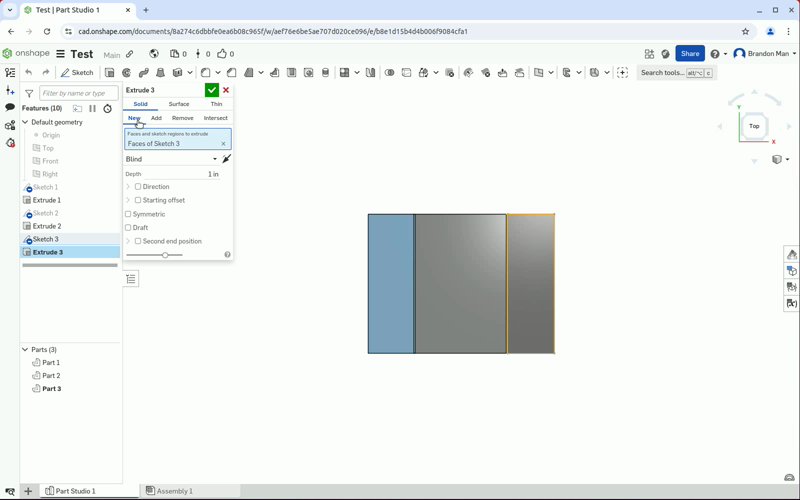
key(tab, 4)
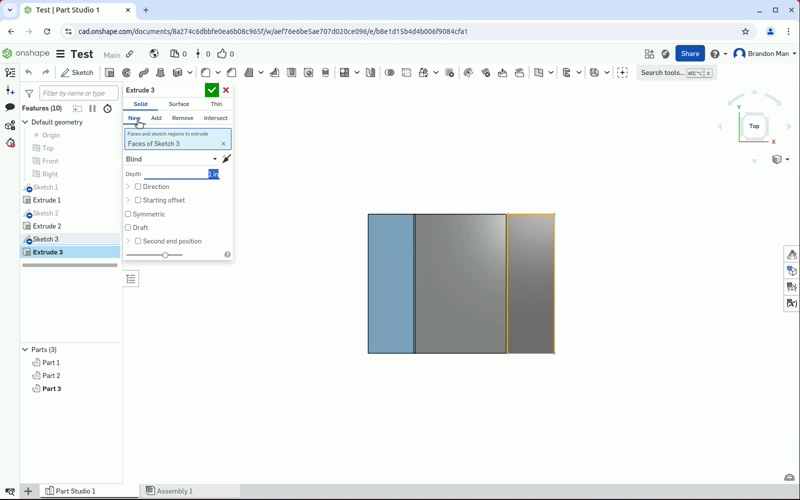
text(3.129)
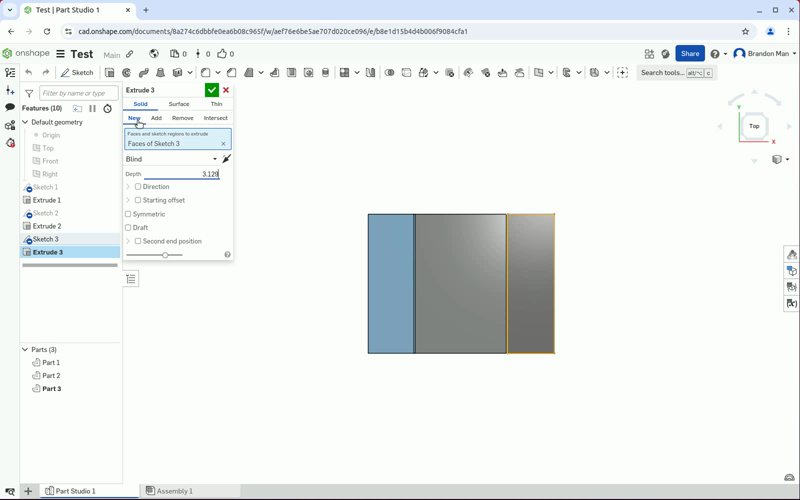
key(enter)
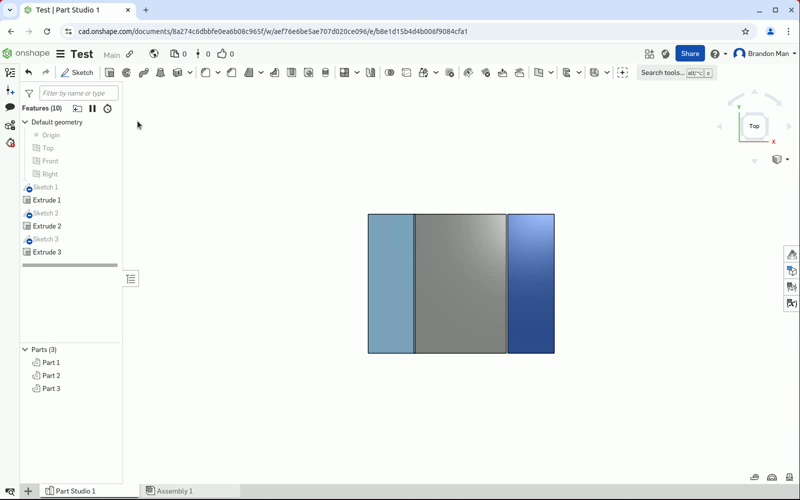
key(shift+h)
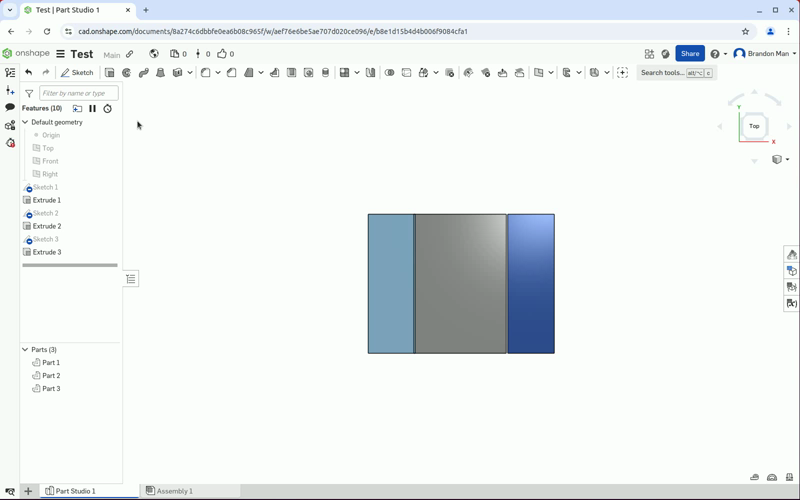
key(shift+h)
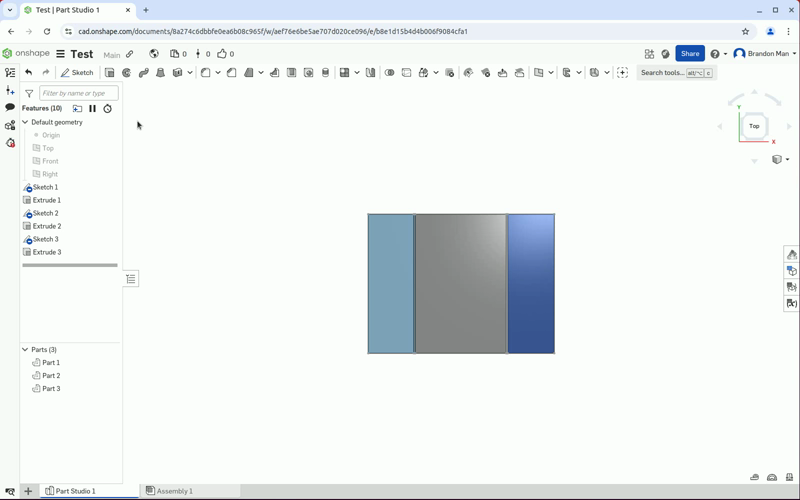
key(shift+7)
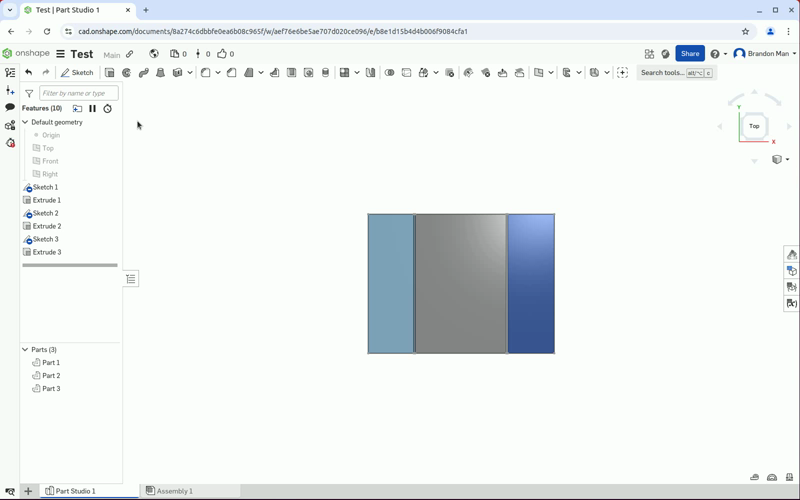
key(up, 3)
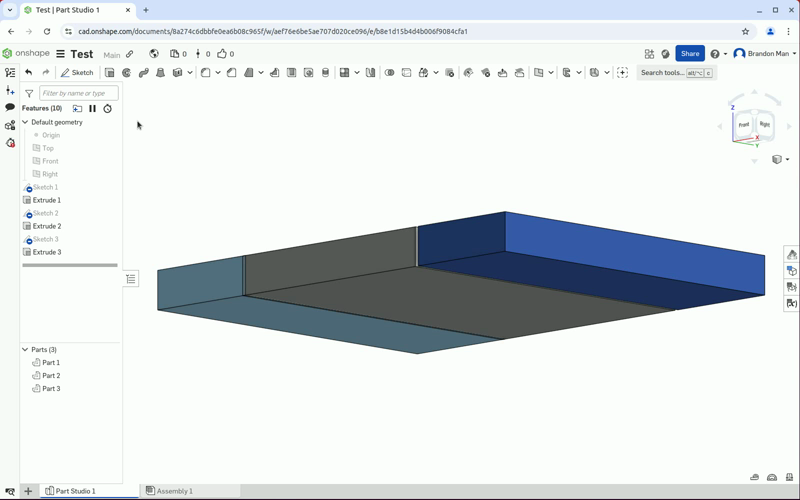
key(left, 3)
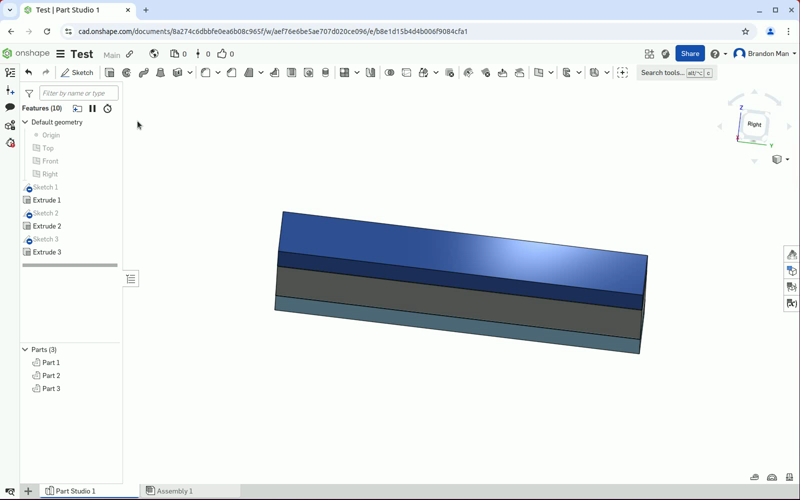
key(right, 3)
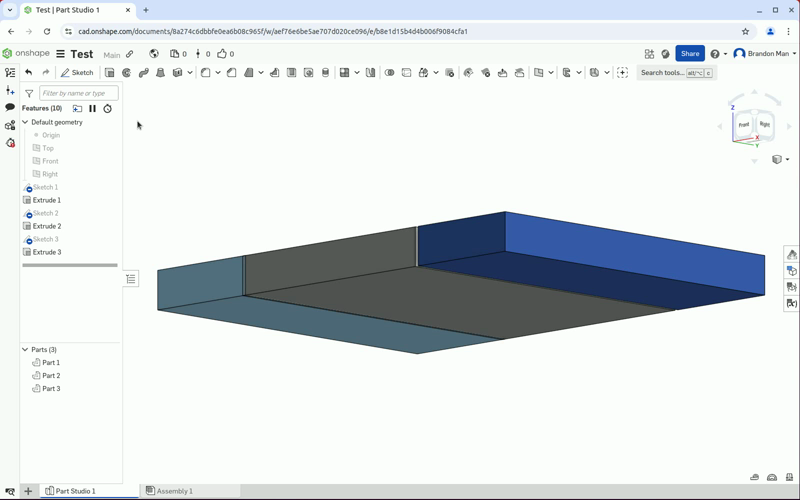
key(down, 3)
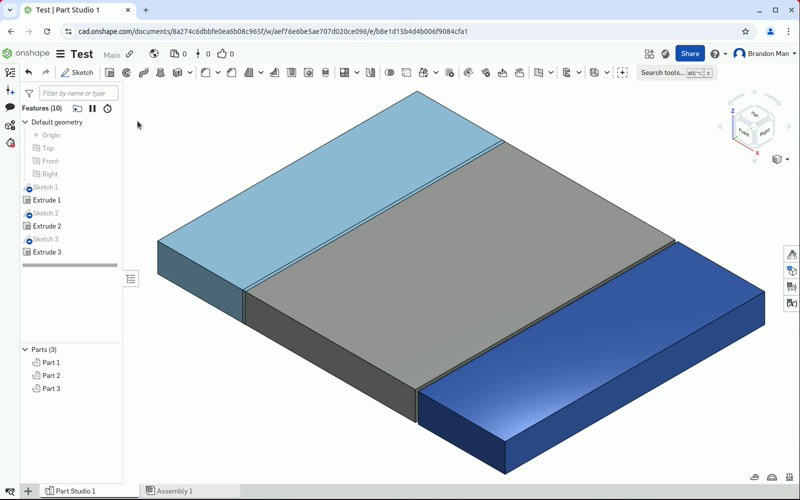
mouse_move(73, 189)
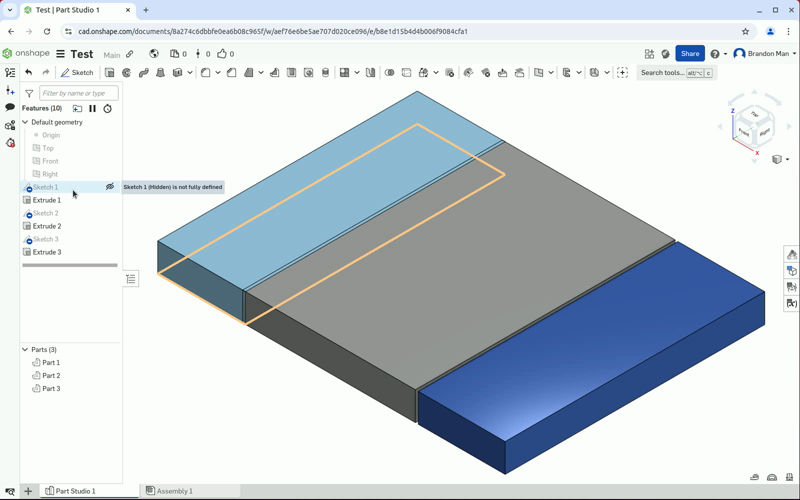
click(73, 189)